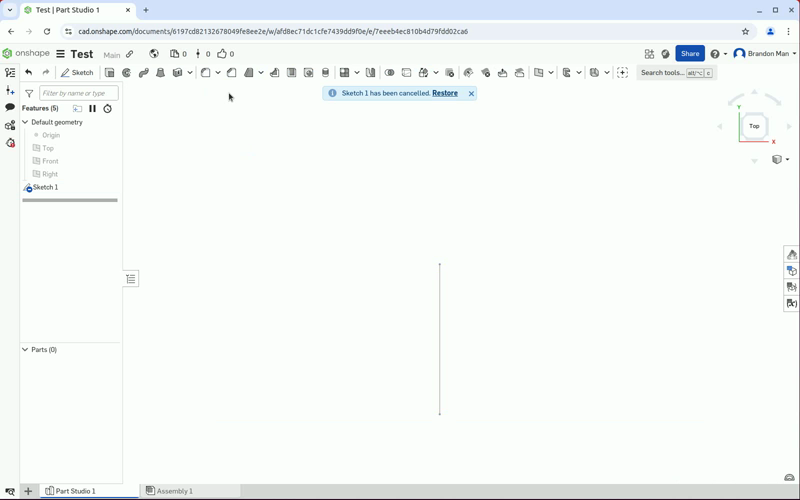
key(shift+h)
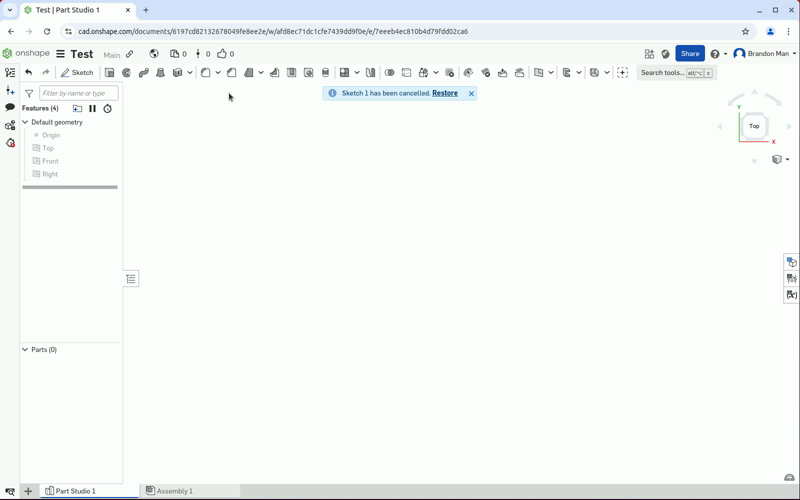
mouse_move(73, 352)
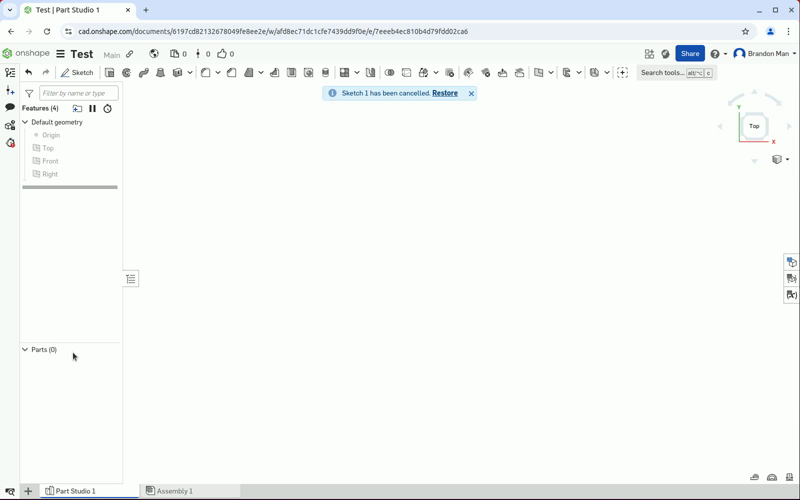
key(y)
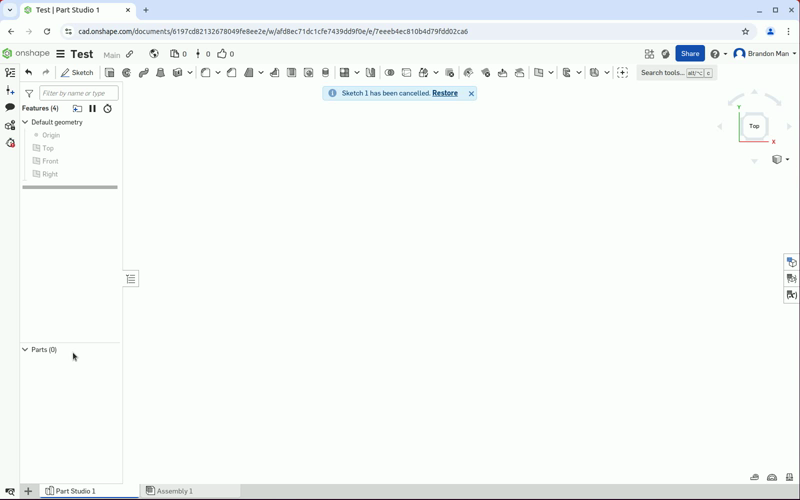
key(shift+p)
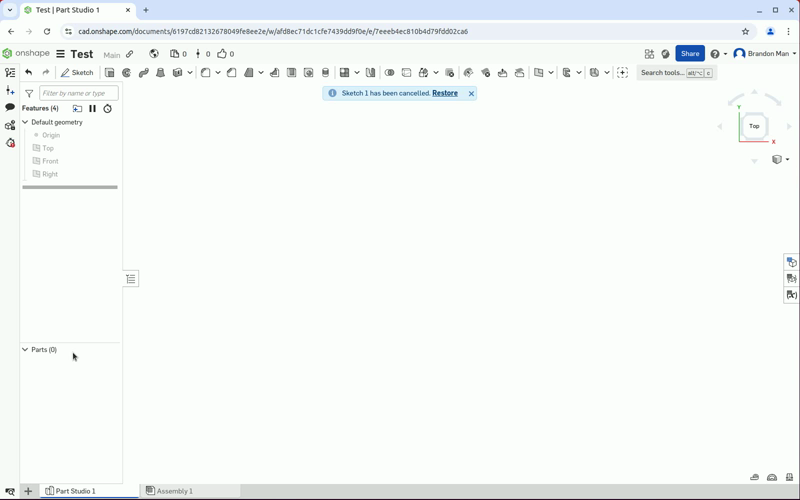
key(space)
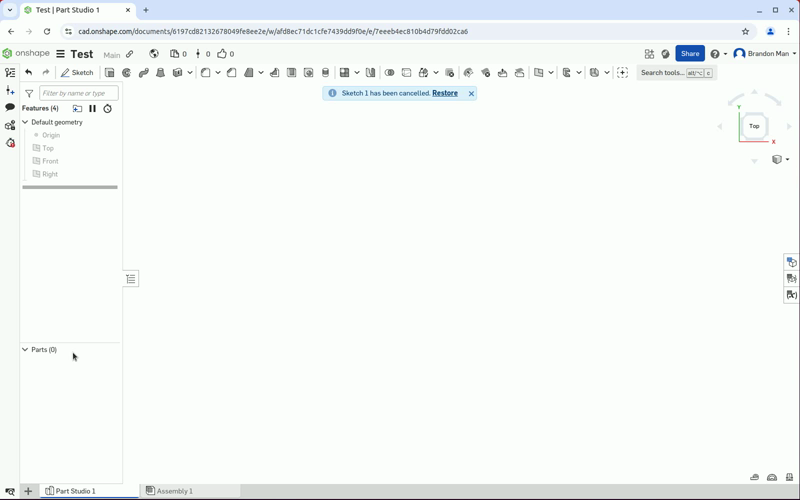
key_down(shift)
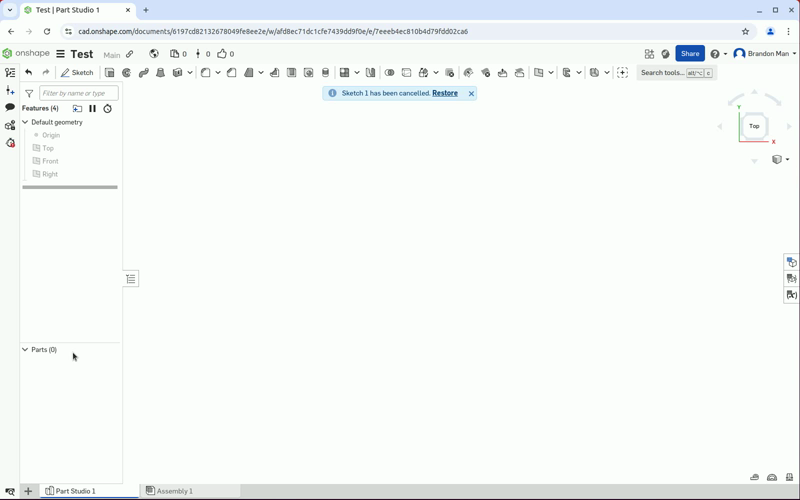
key(up)
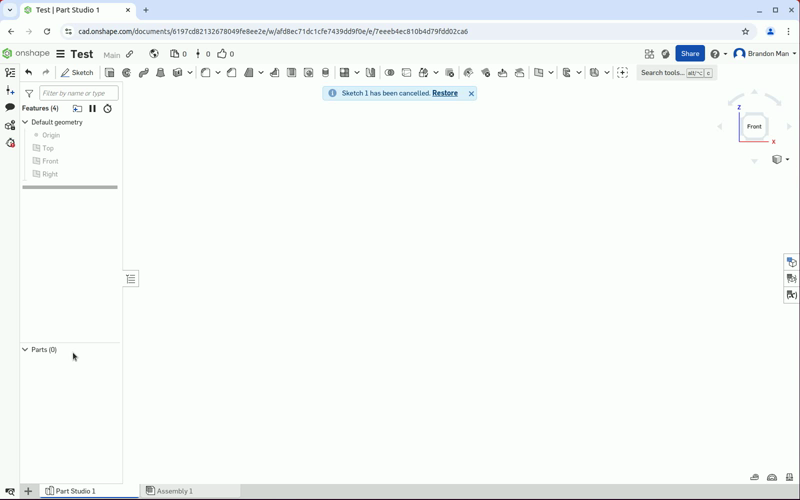
key_up(shift)
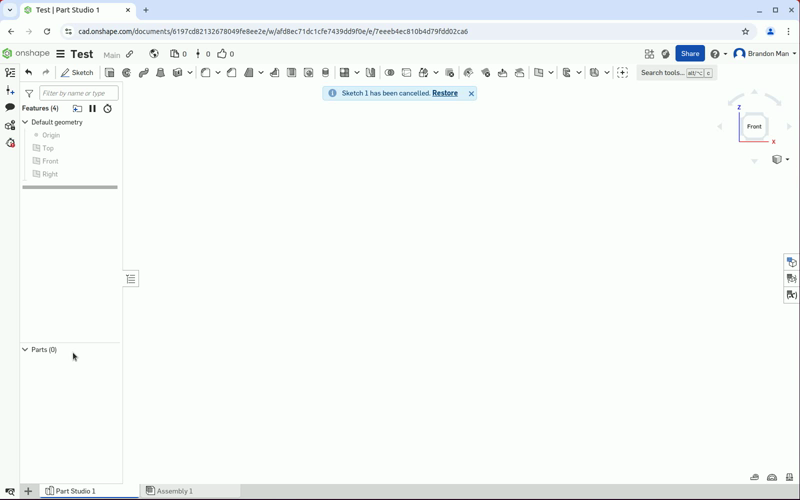
mouse_move(73, 352)
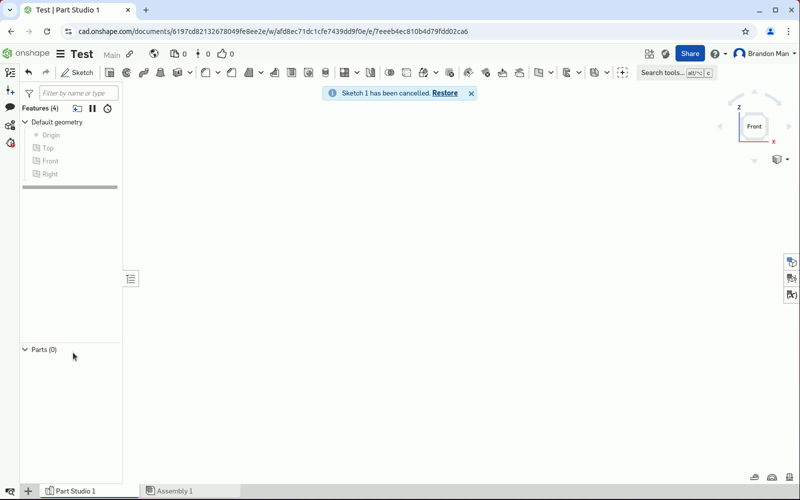
key(shift+y)
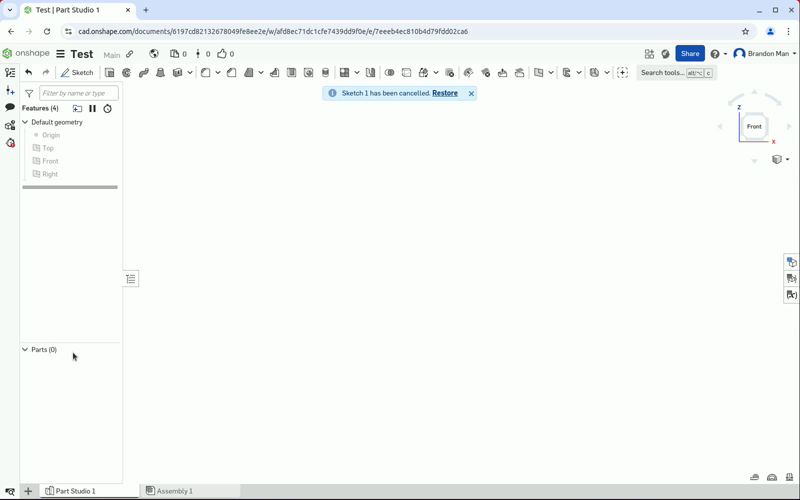
key(shift+s)
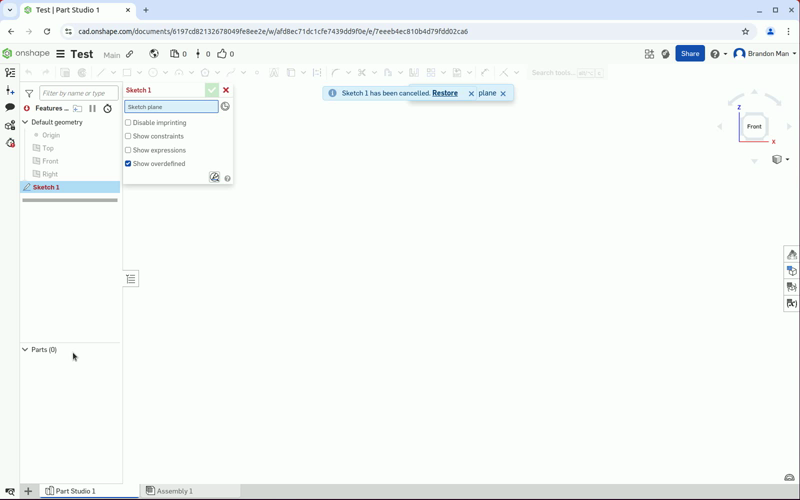
mouse_move(73, 163)
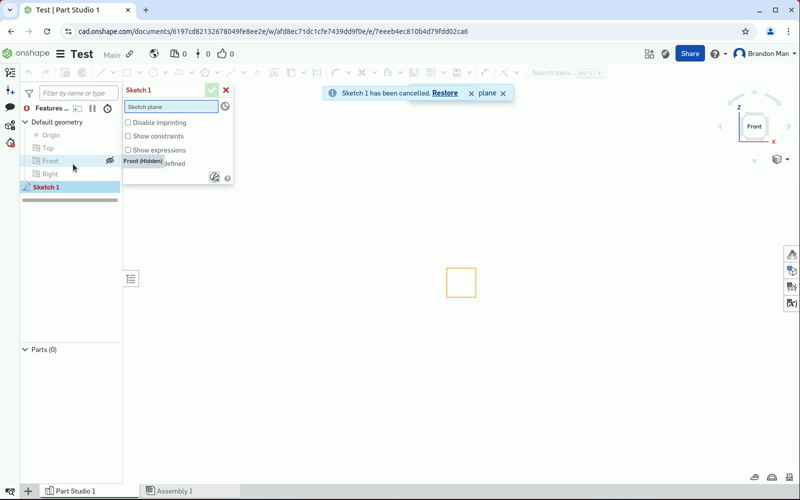
click(73, 163)
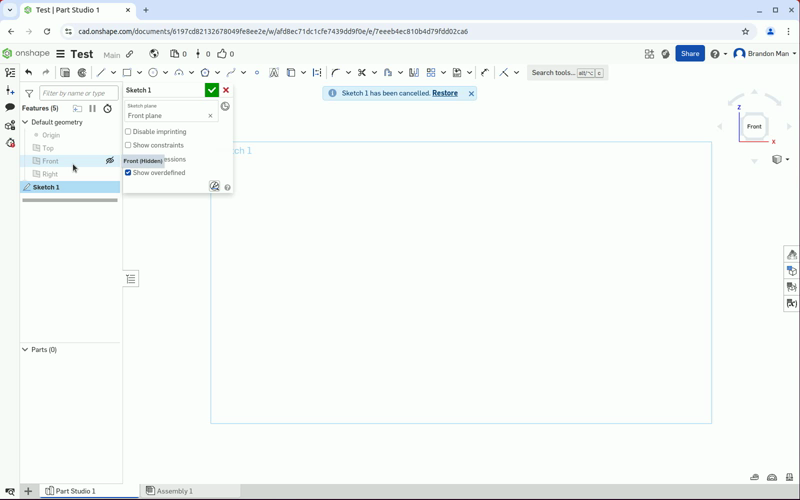
mouse_move(73, 352)
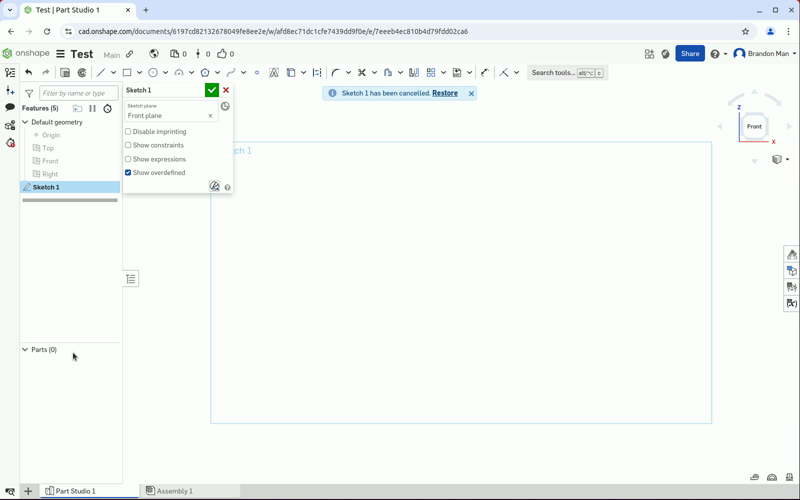
key(y)
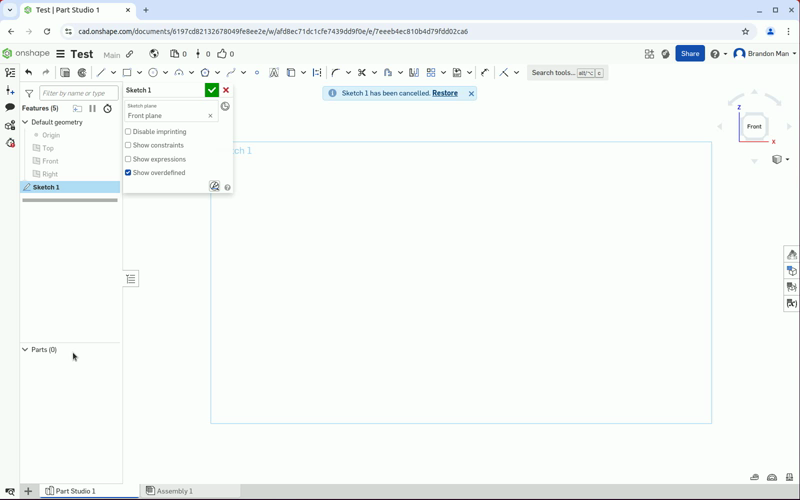
key(l)
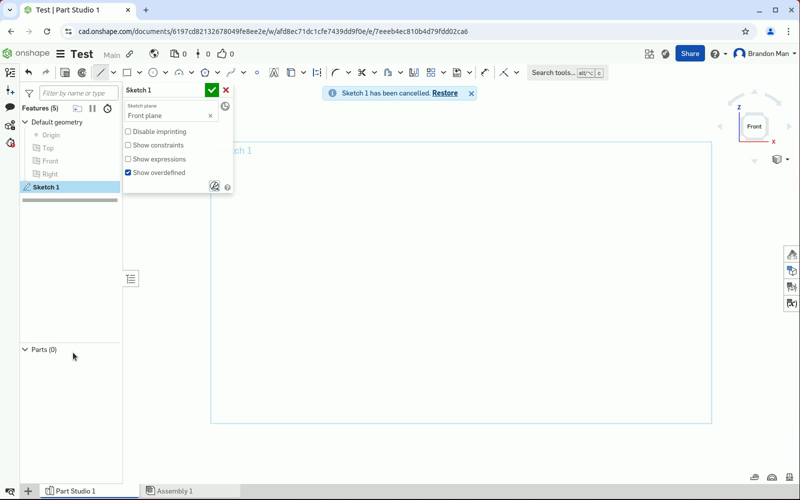
key_down(shift)
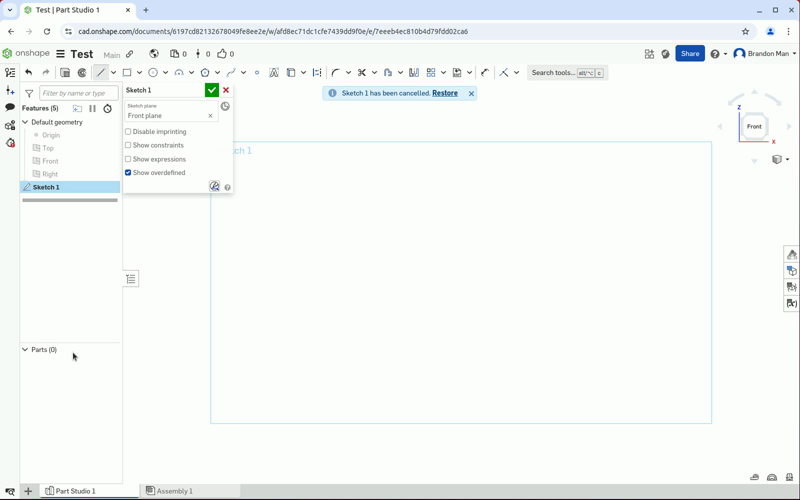
mouse_move(460, 282)
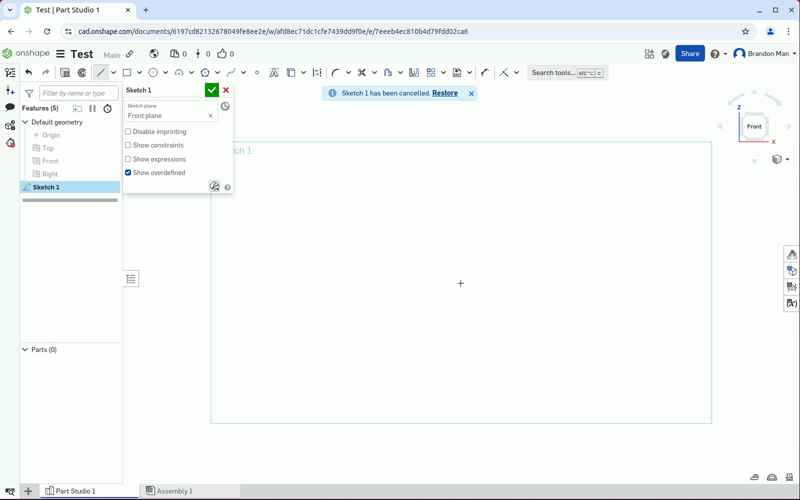
click(460, 282)
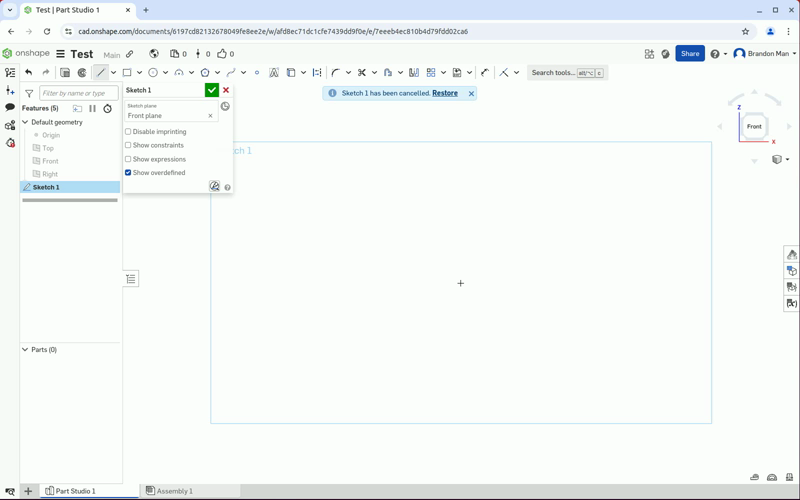
key_up(shift)
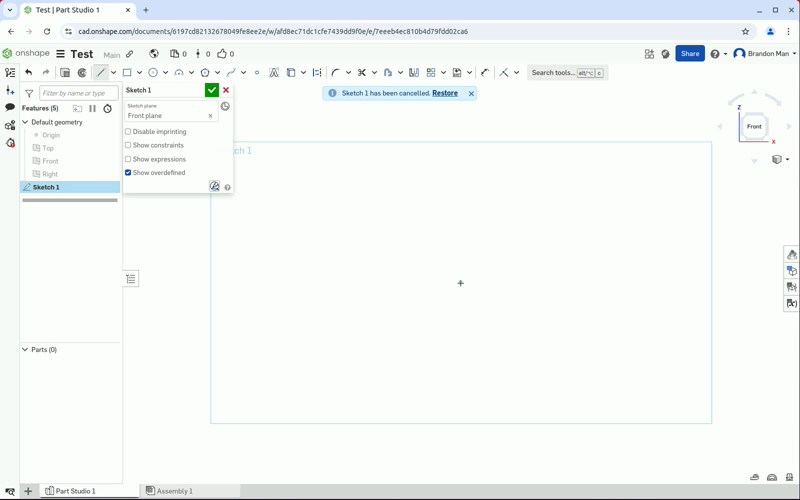
key_down(shift)
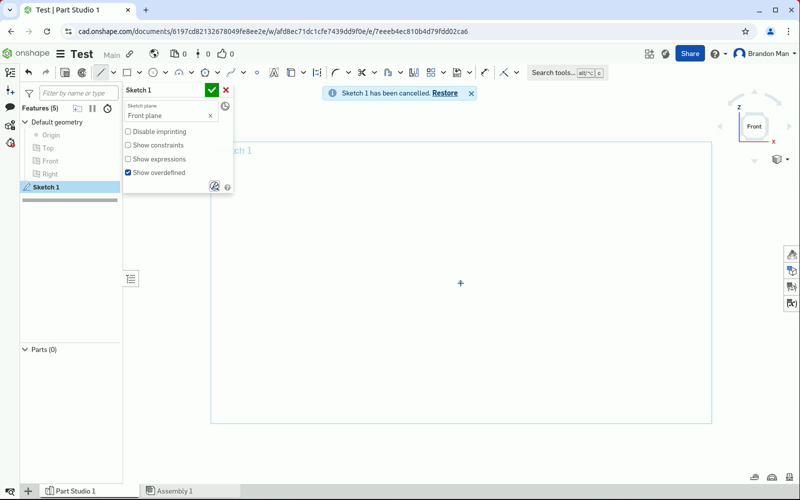
mouse_move(573, 282)
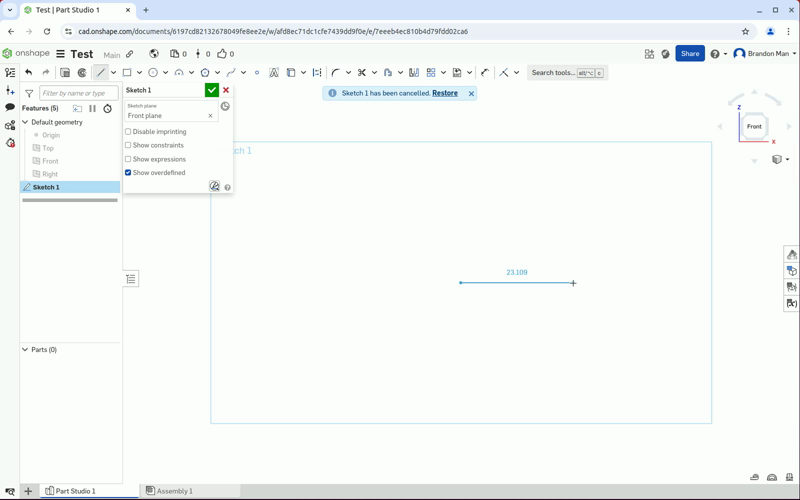
click(573, 282)
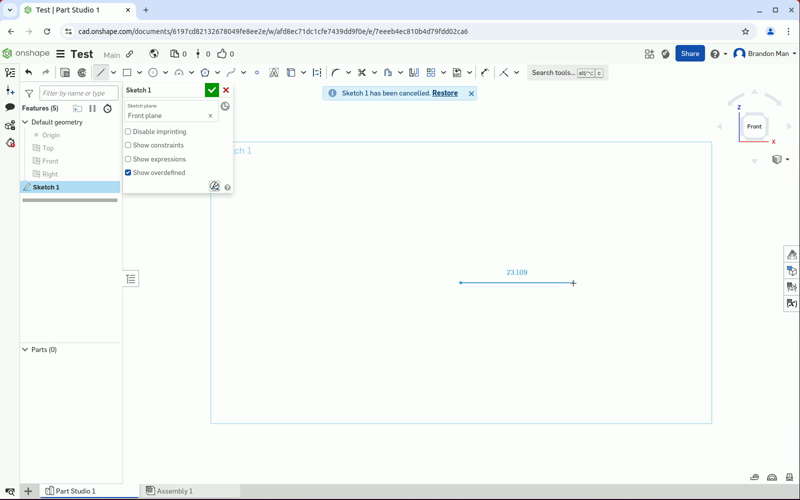
key_up(shift)
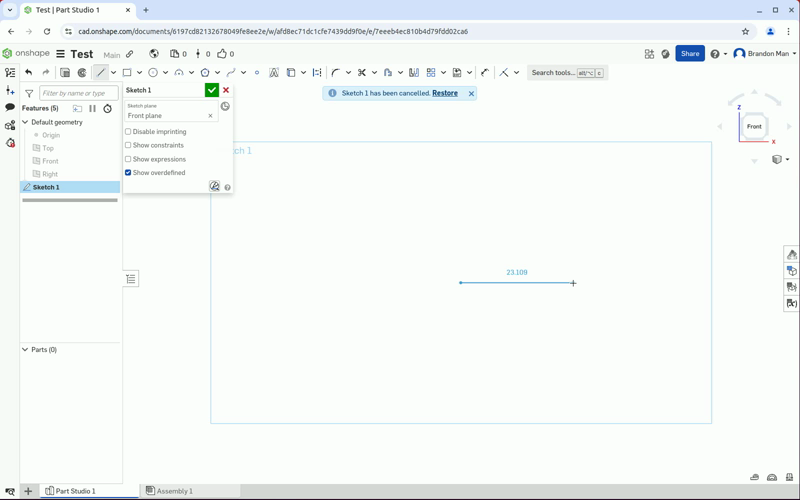
key_down(shift)
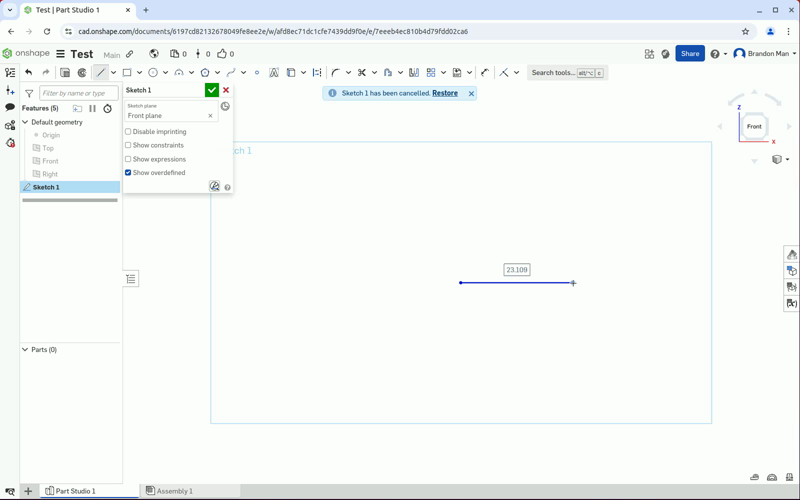
mouse_move(589, 282)
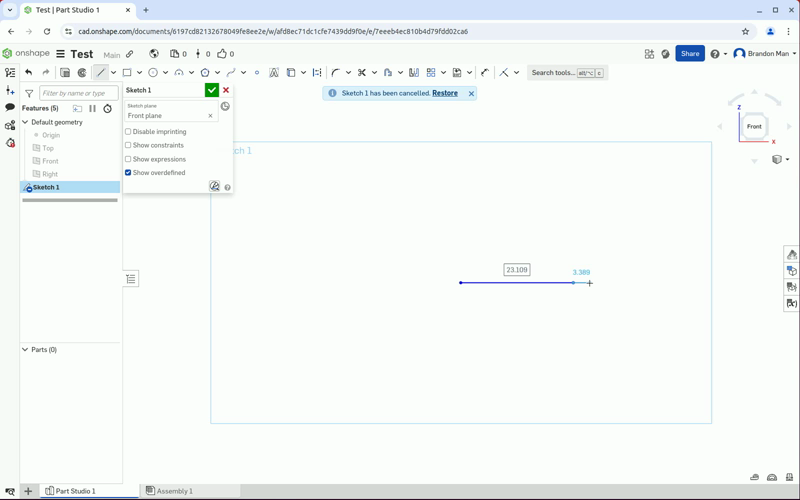
mouse_move(573, 254)
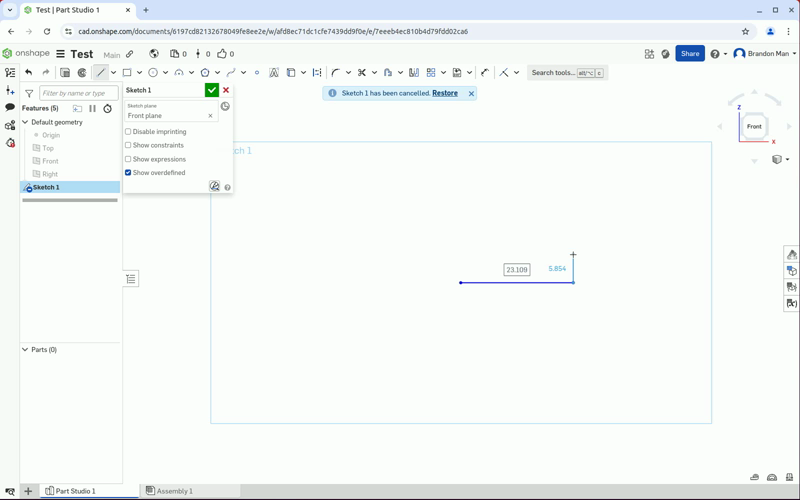
click(573, 254)
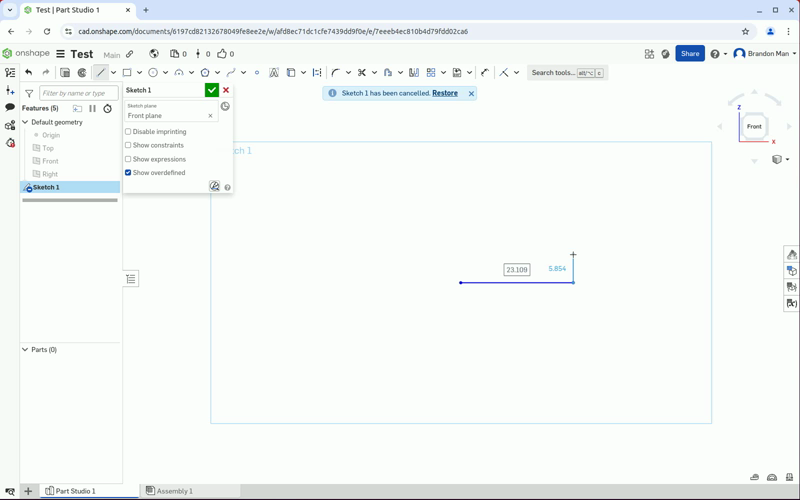
key_up(shift)
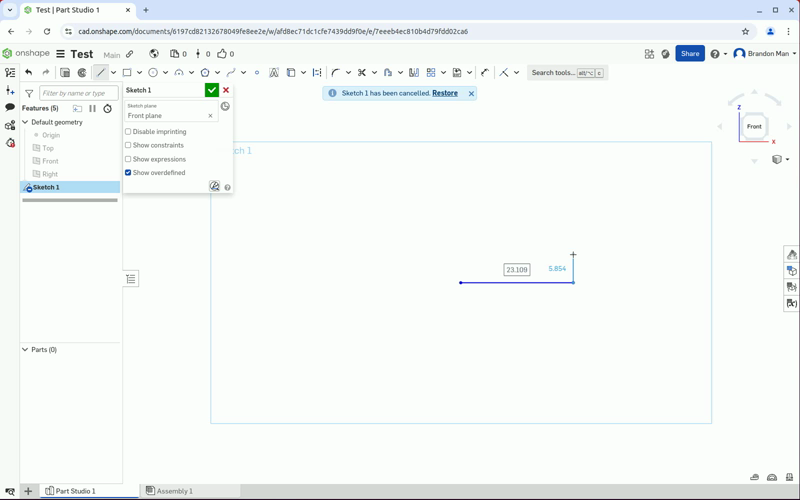
key_down(shift)
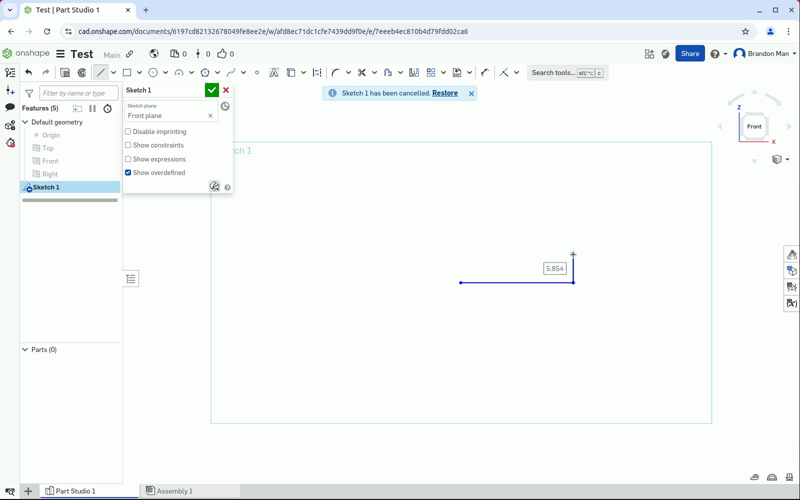
mouse_move(460, 254)
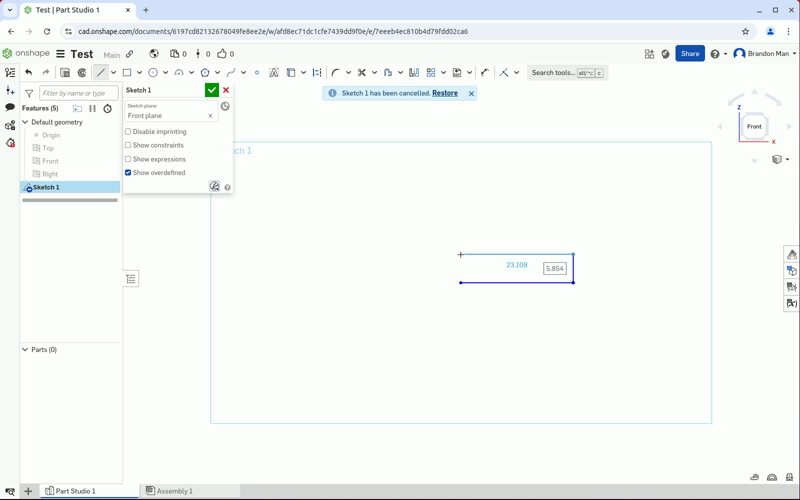
click(460, 254)
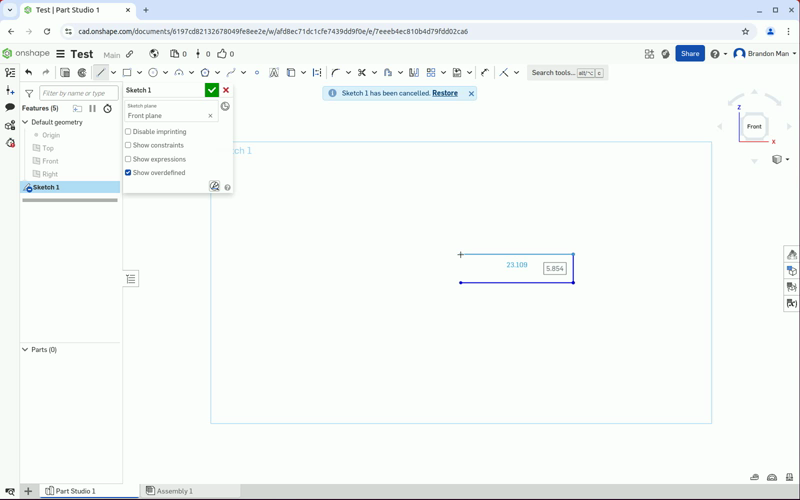
key_up(shift)
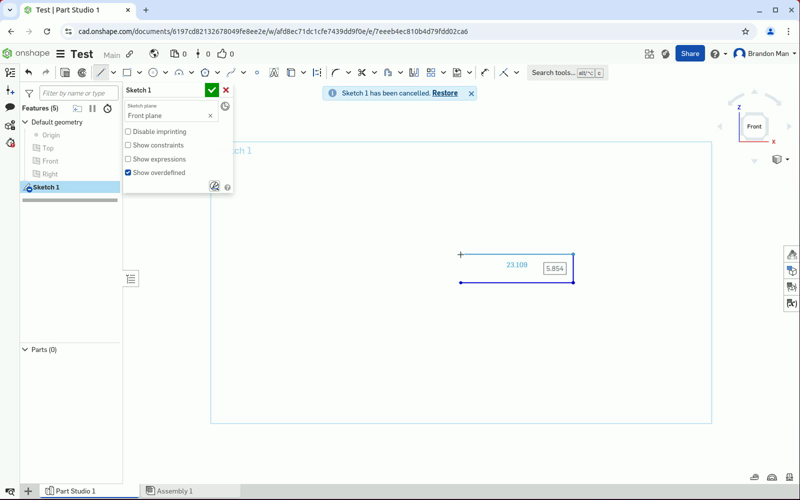
mouse_move(490, 254)
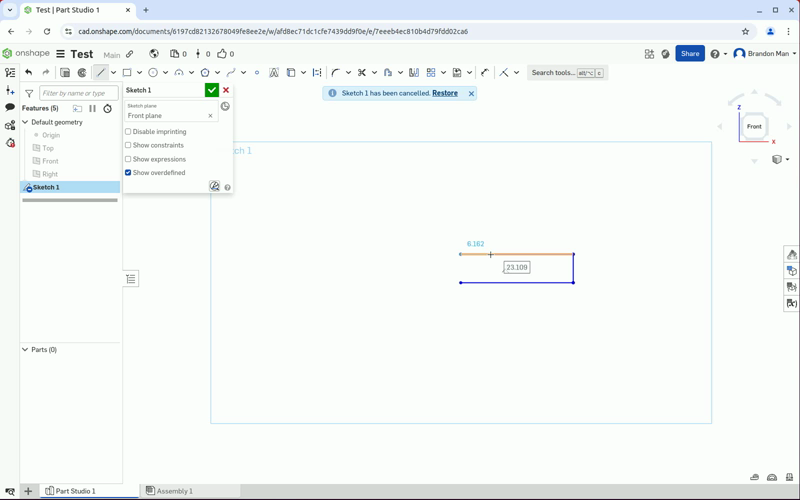
key_down(shift)
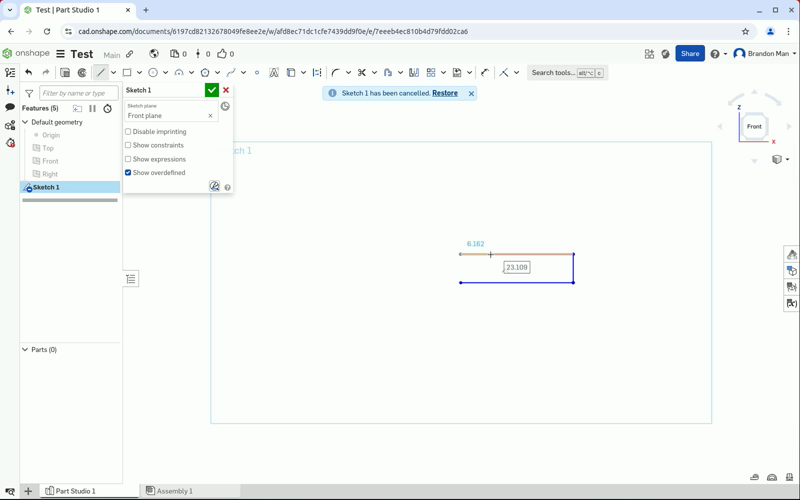
mouse_move(460, 282)
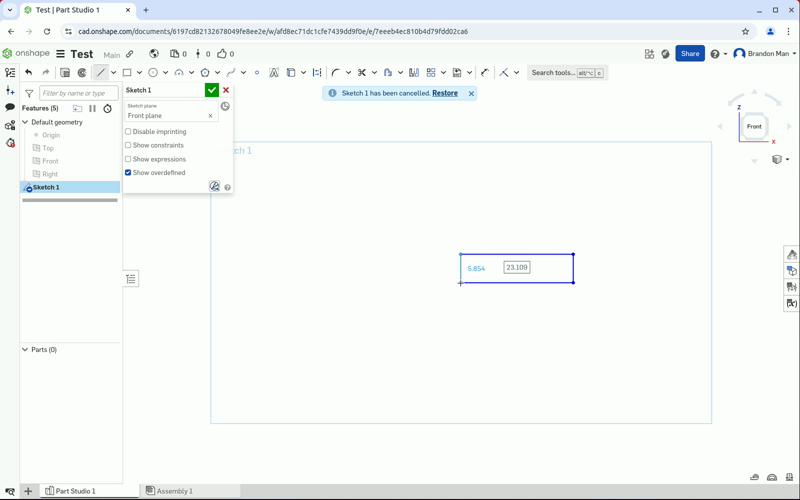
key_up(shift)
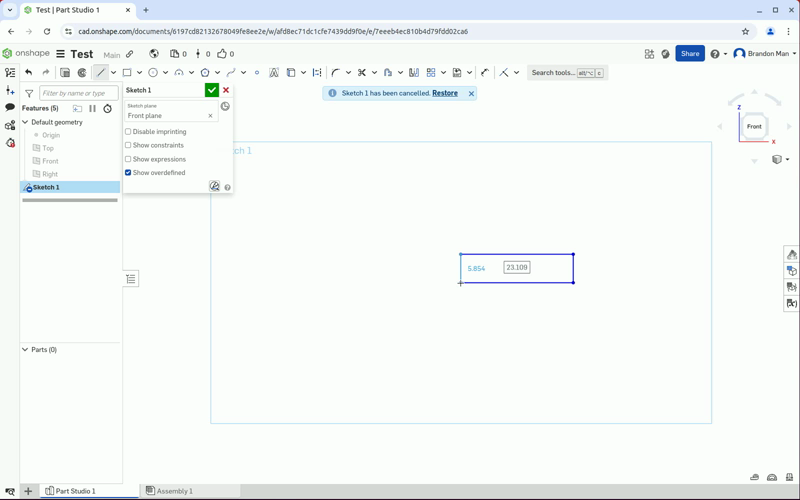
click(460, 282)
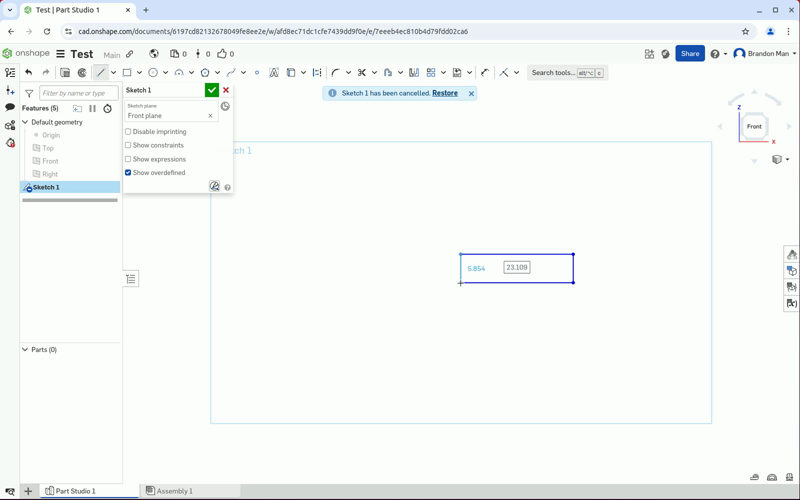
key(esc)
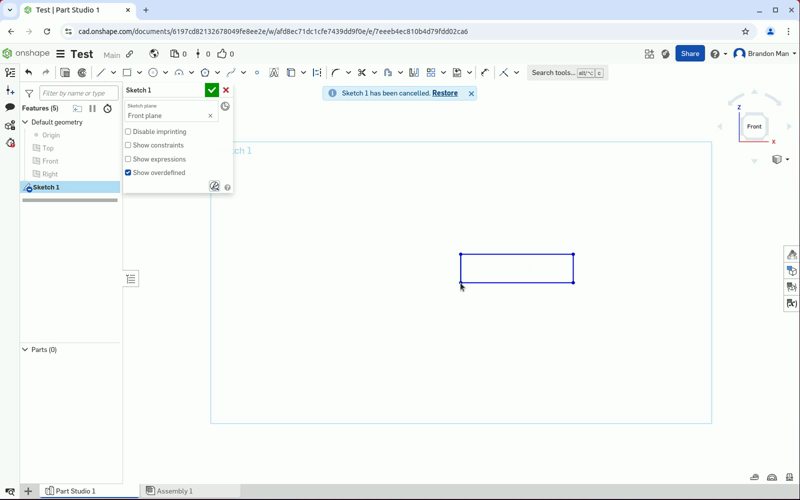
mouse_move(530, 262)
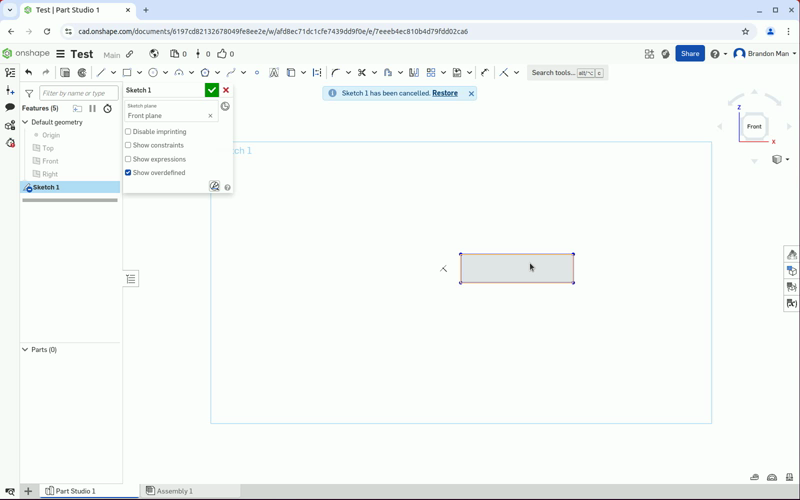
click(530, 262)
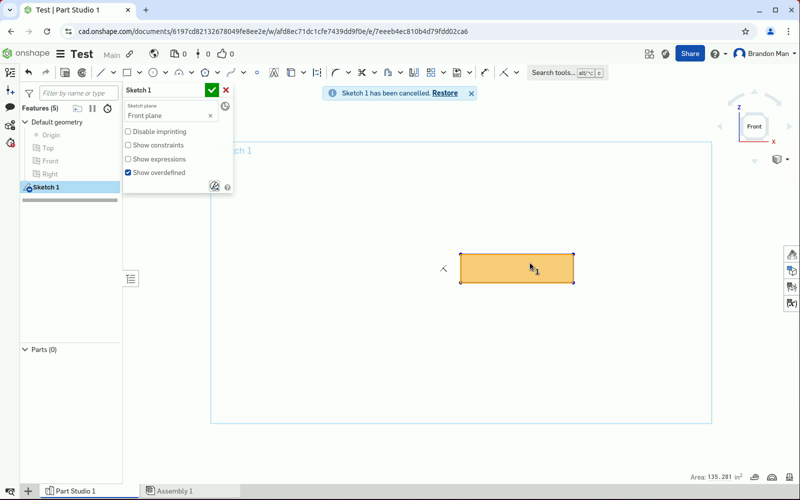
mouse_move(73, 352)
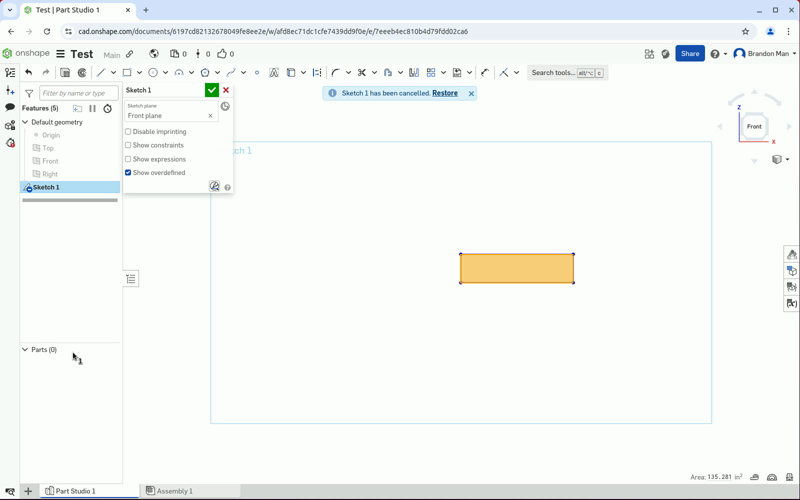
key(shift+y)
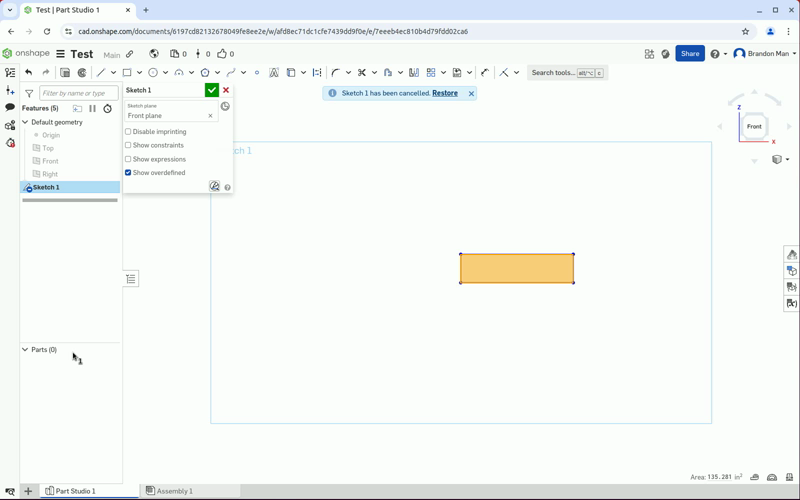
key(shift+e)
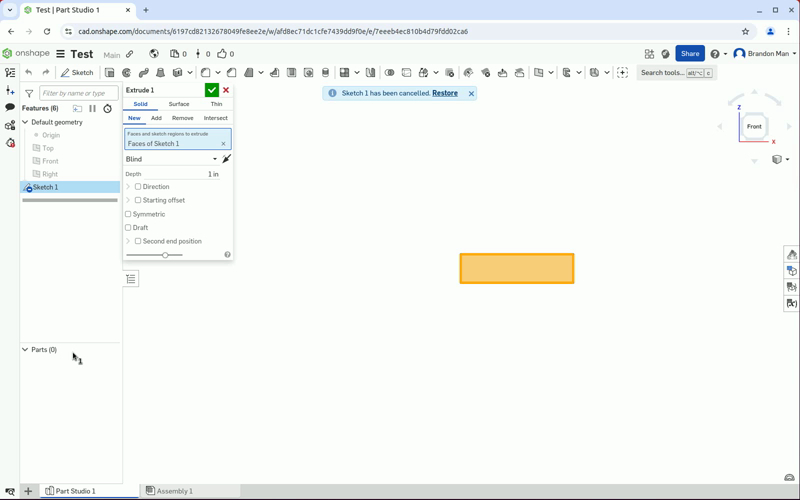
mouse_move(143, 106)
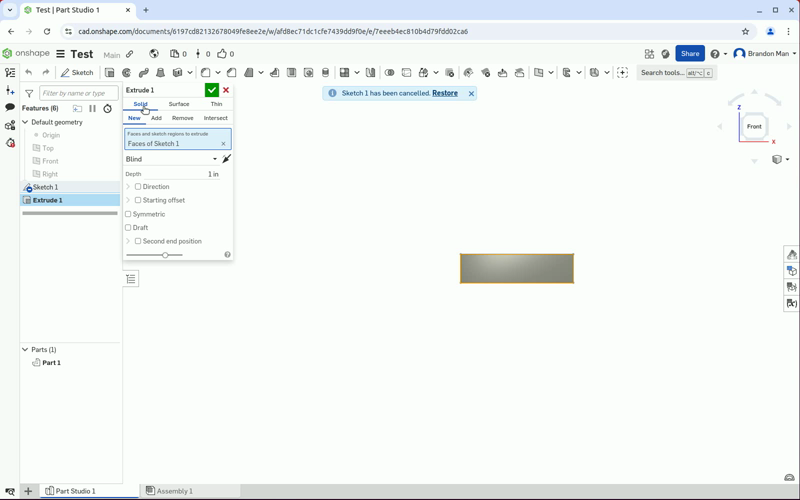
click(143, 106)
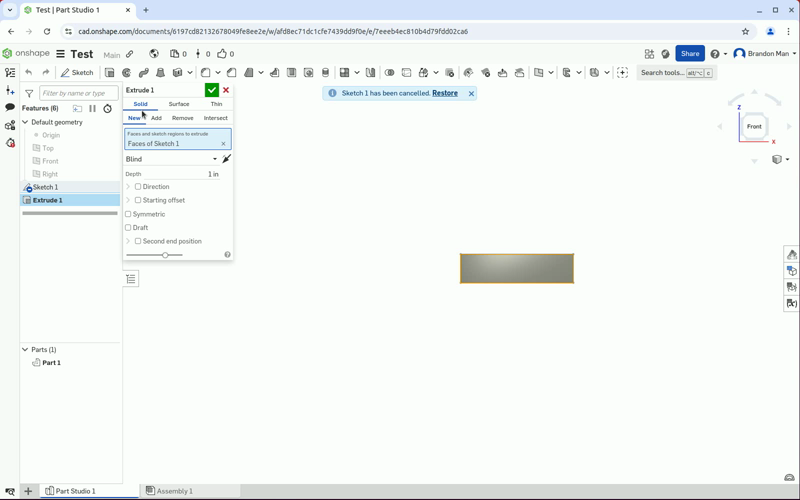
mouse_move(137, 120)
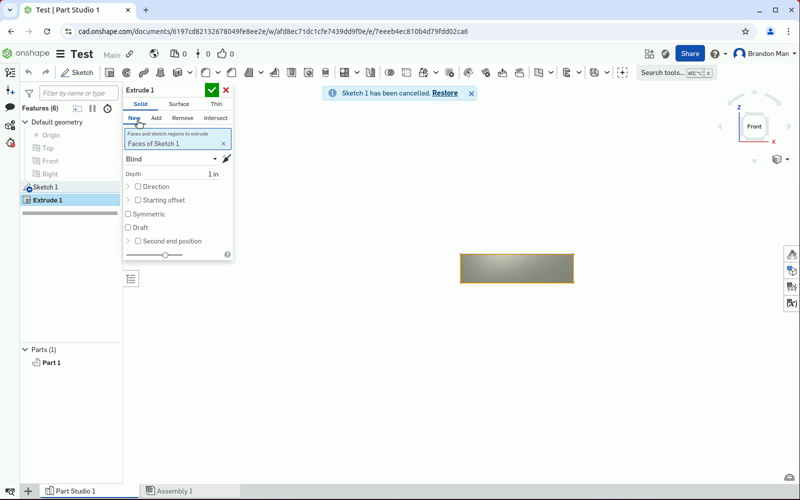
click(137, 120)
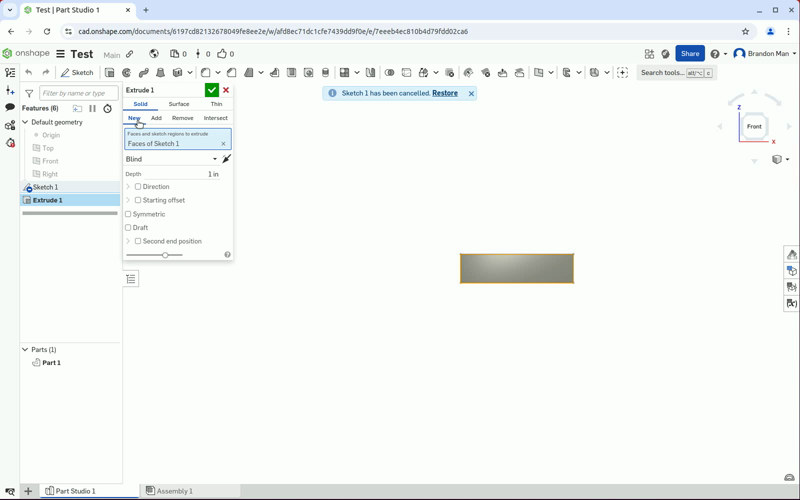
key(tab, 4)
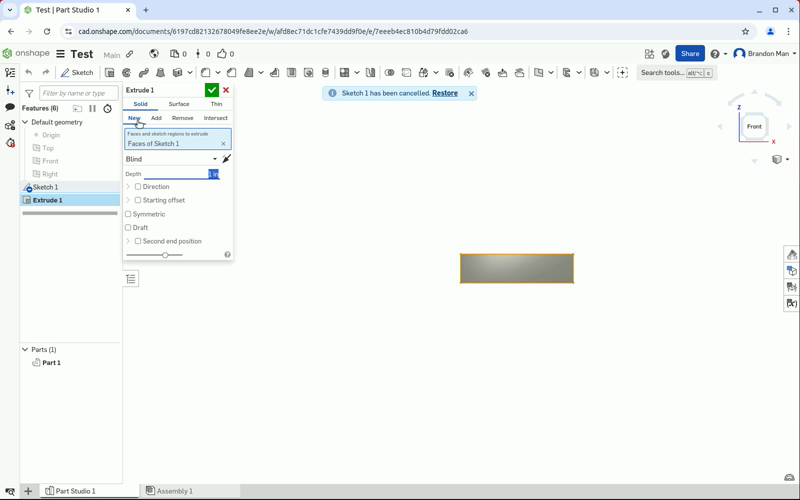
text(11.554)
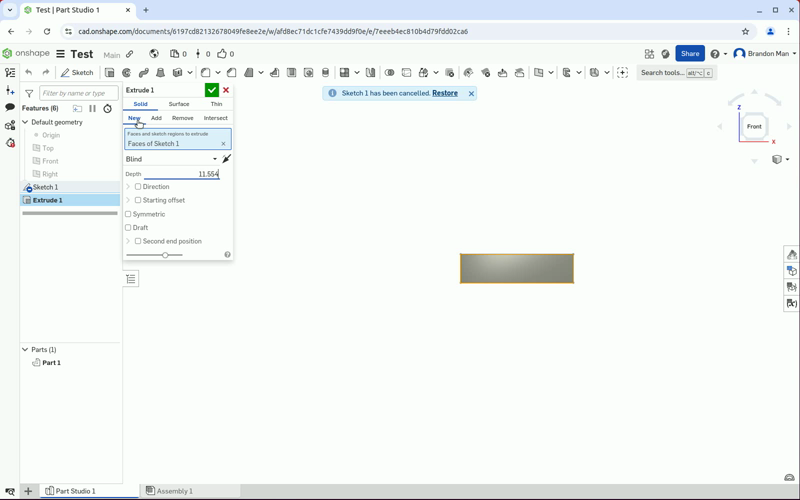
key(enter)
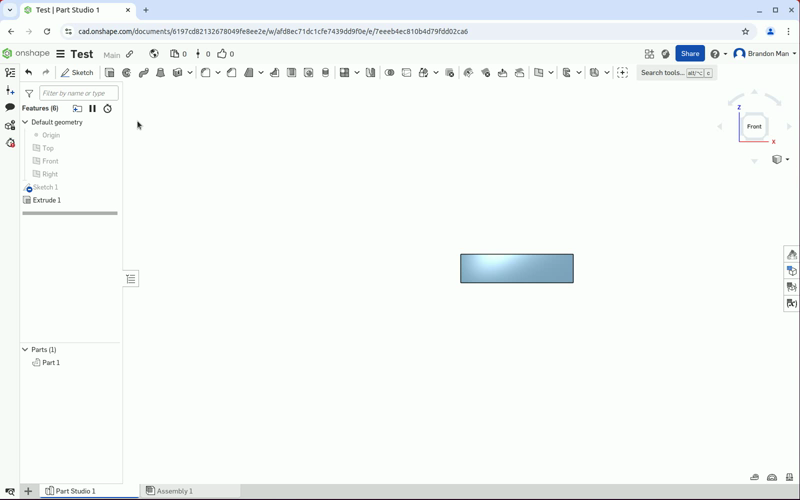
key(shift+h)
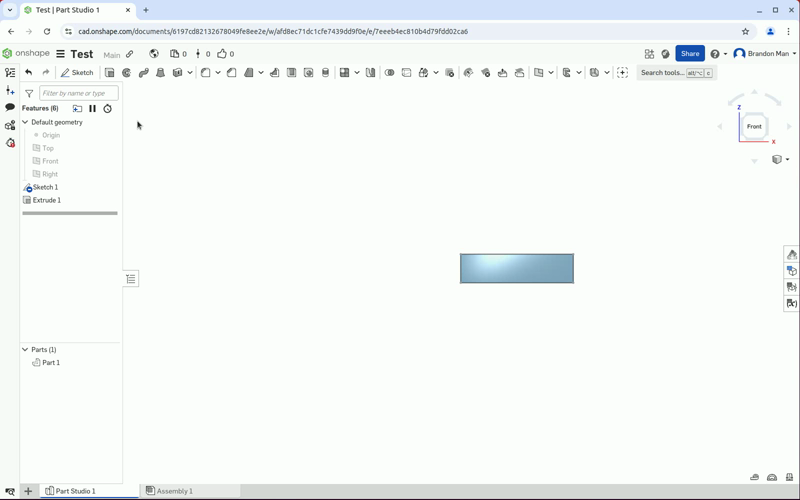
key(shift+h)
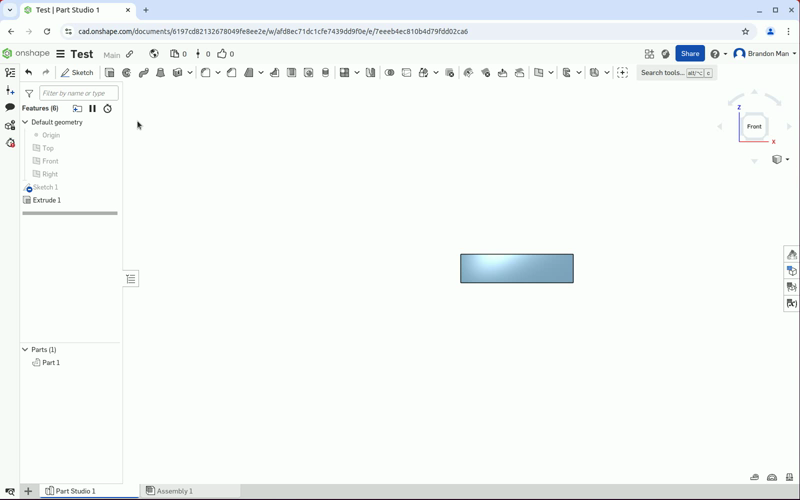
mouse_move(73, 189)
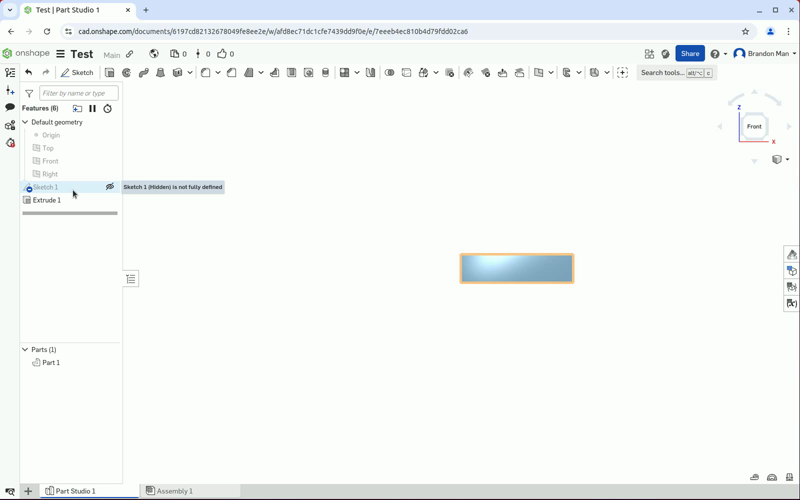
click(73, 189)
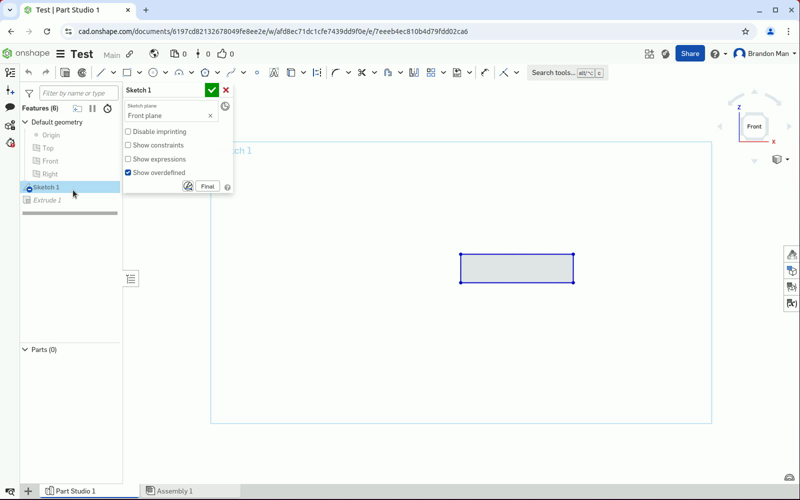
mouse_move(229, 92)
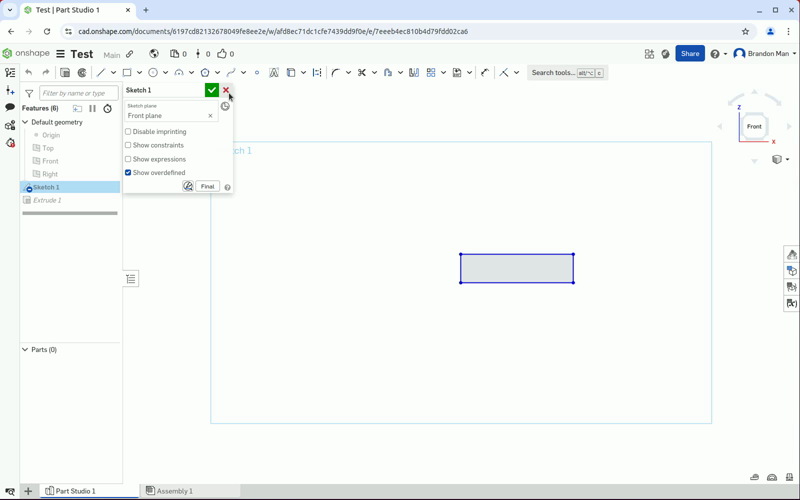
click(229, 92)
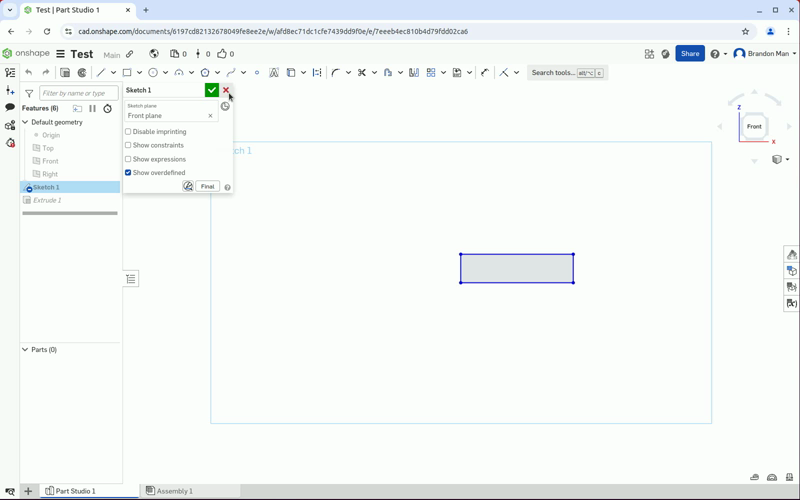
key(shift+s)
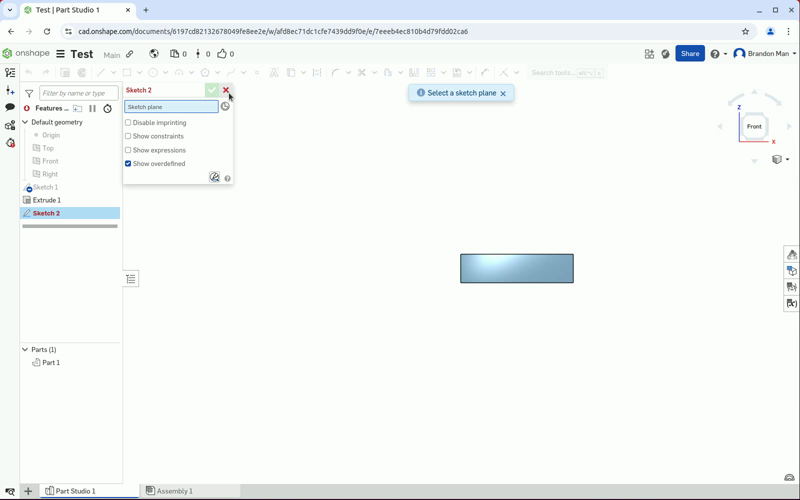
mouse_move(73, 163)
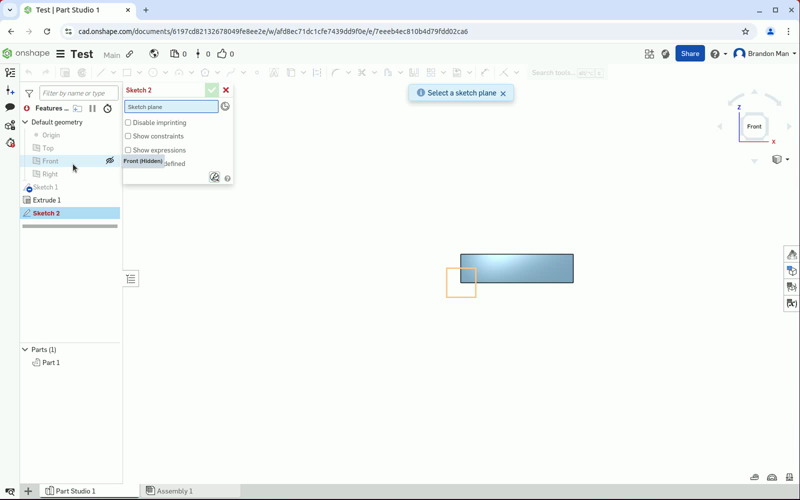
click(73, 163)
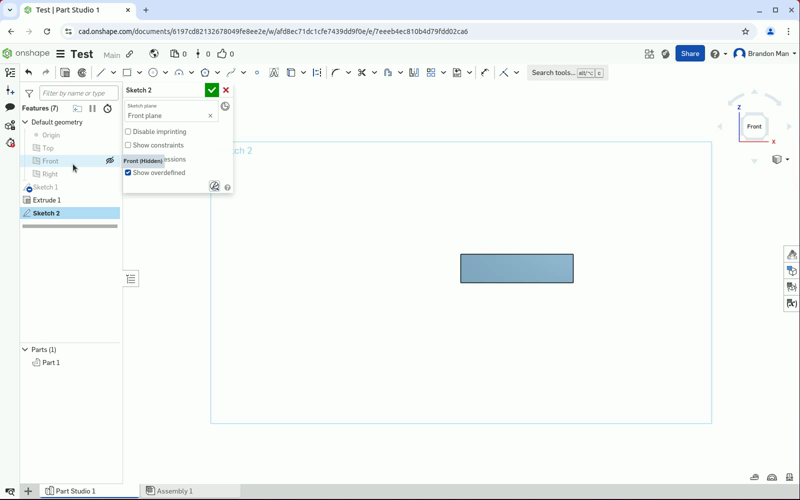
mouse_move(73, 352)
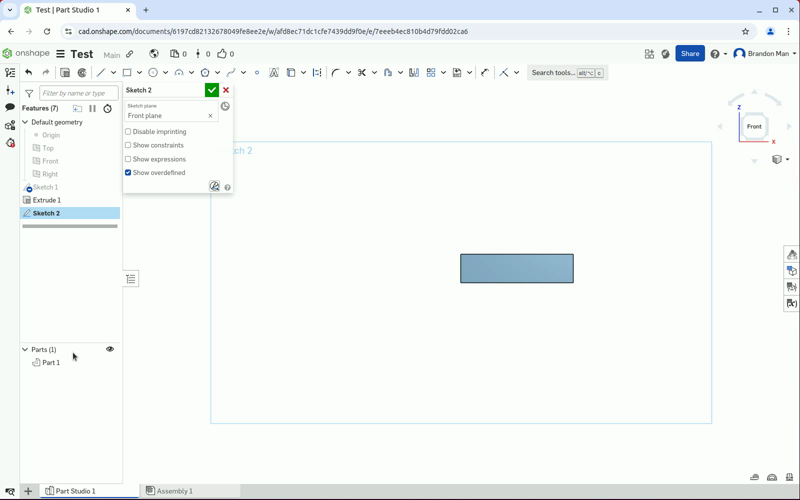
key(y)
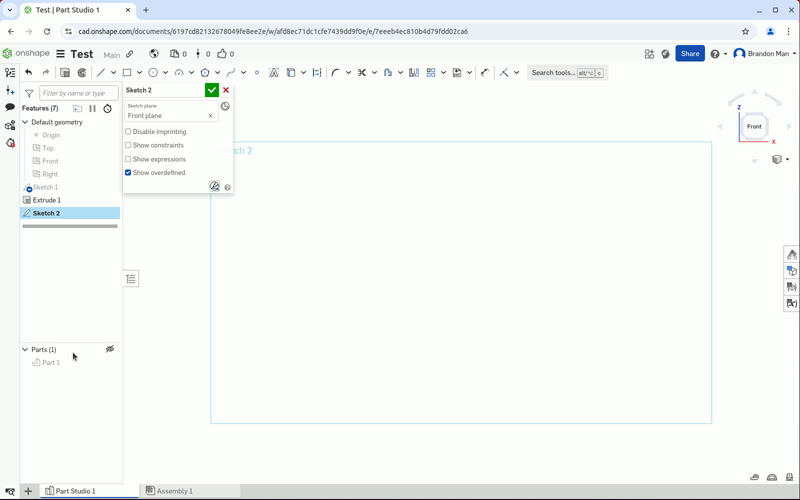
key(l)
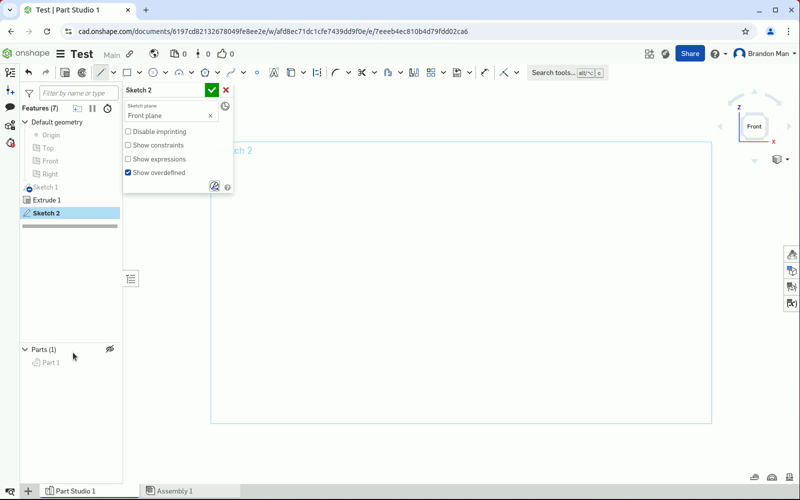
key_down(shift)
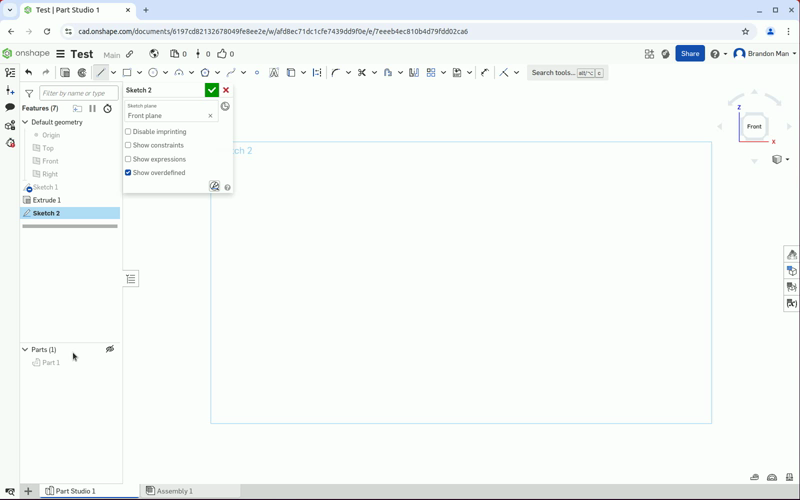
mouse_move(460, 252)
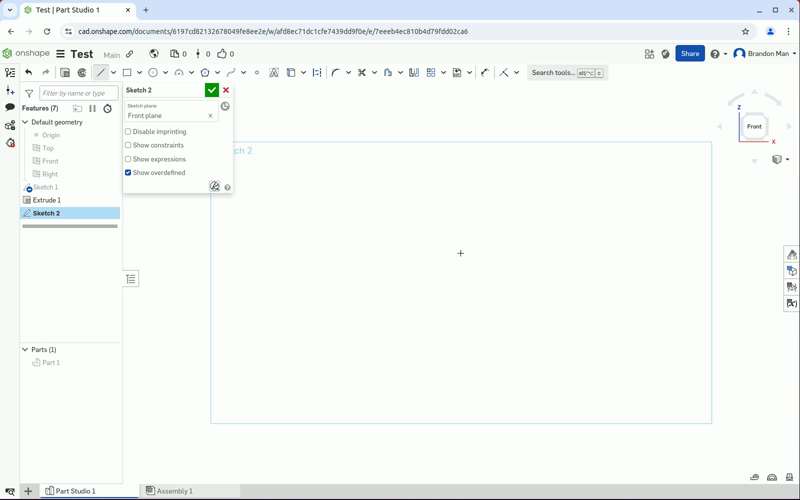
click(460, 252)
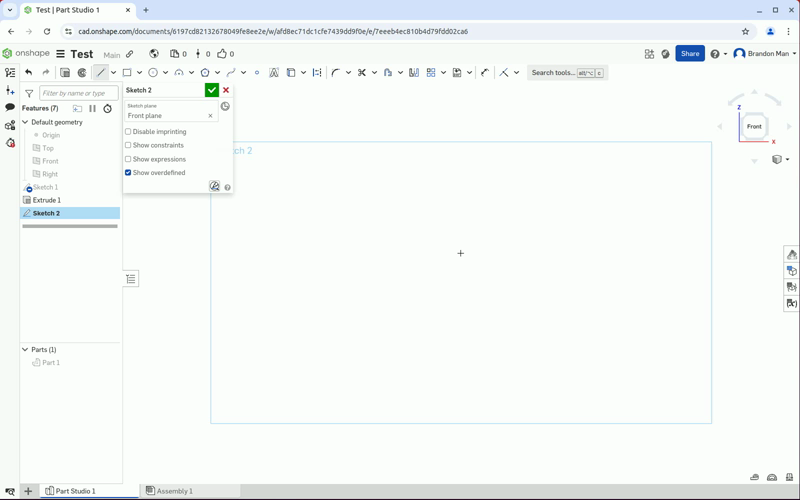
key_up(shift)
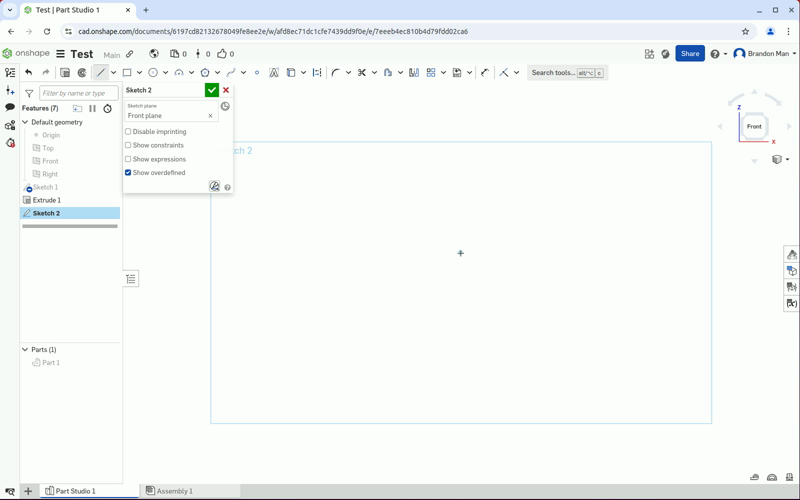
key_down(shift)
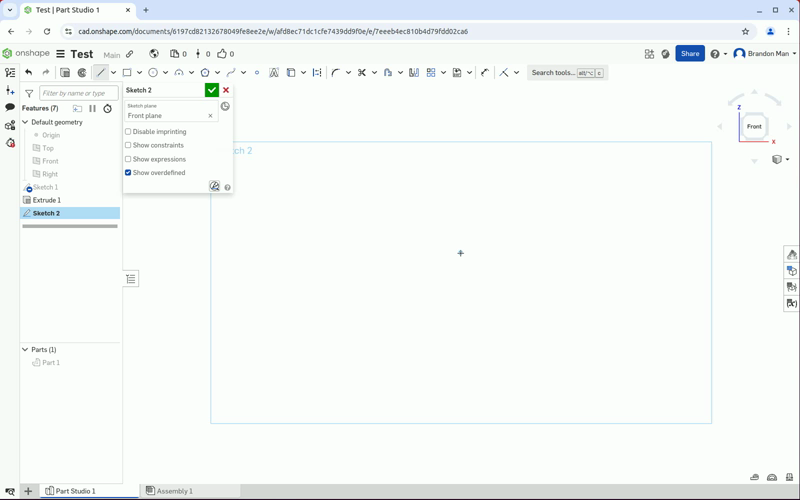
mouse_move(573, 252)
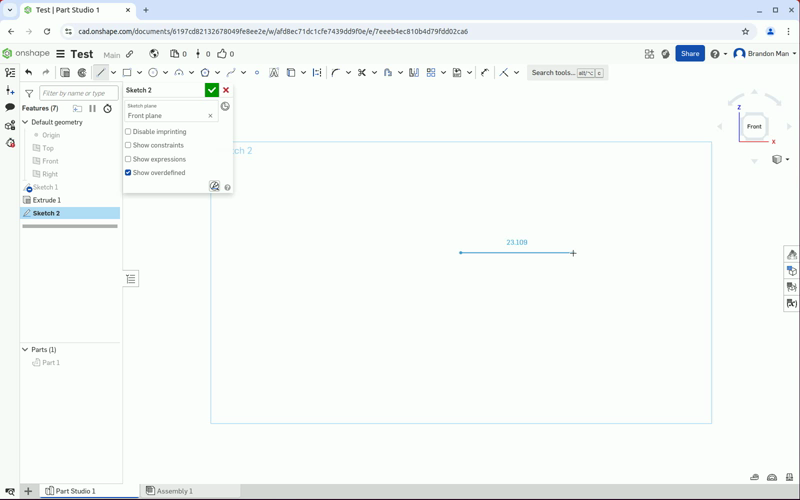
click(573, 252)
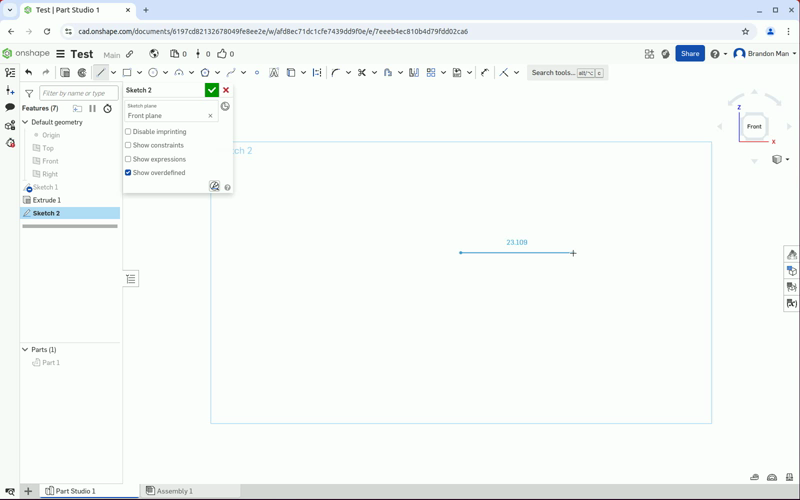
key_up(shift)
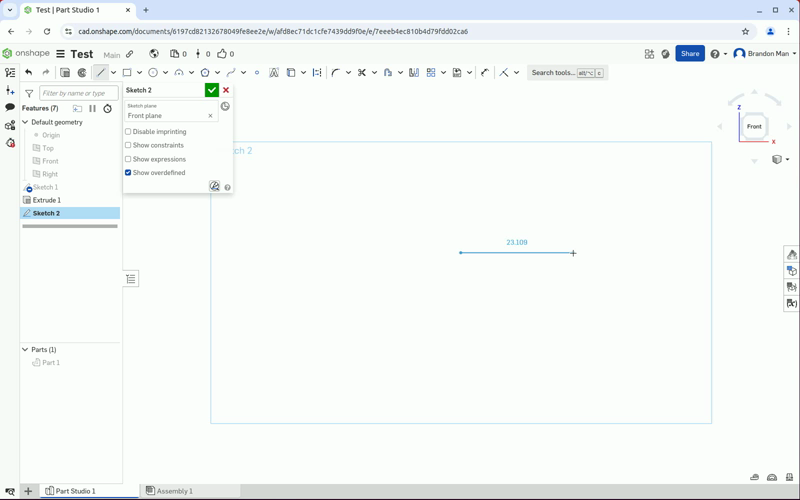
key_down(shift)
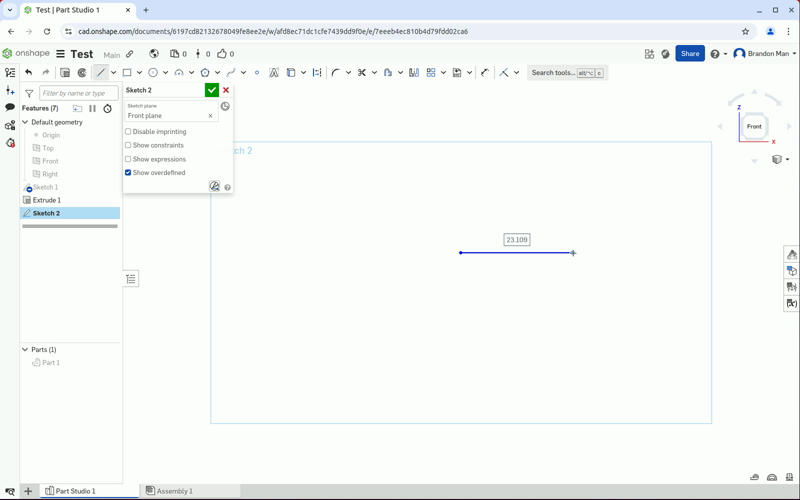
mouse_move(589, 252)
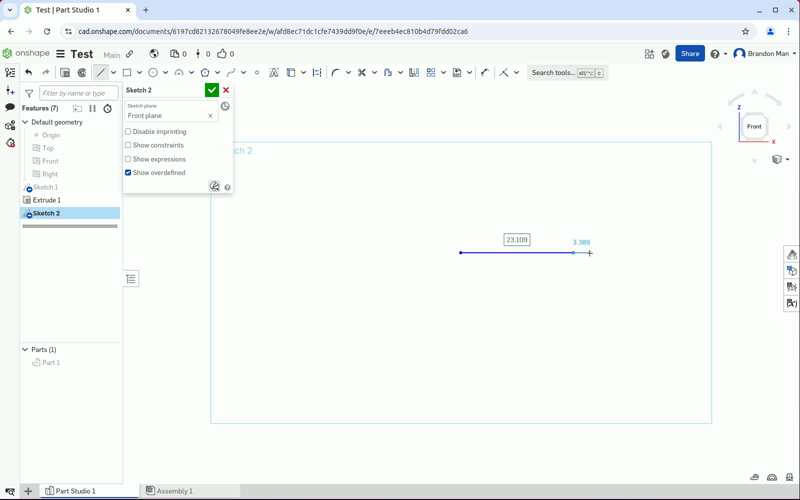
mouse_move(544, 209)
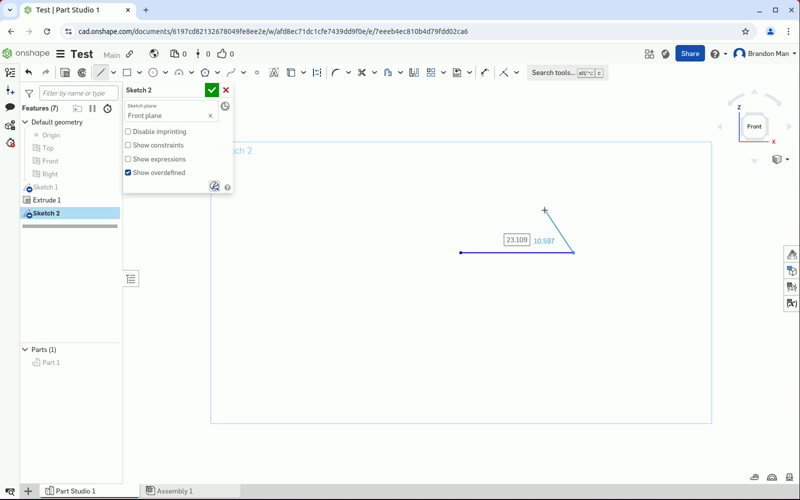
click(544, 209)
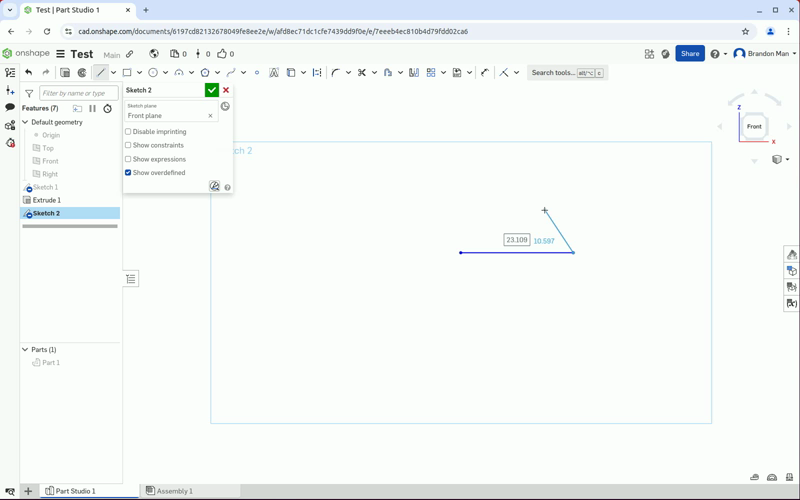
key_up(shift)
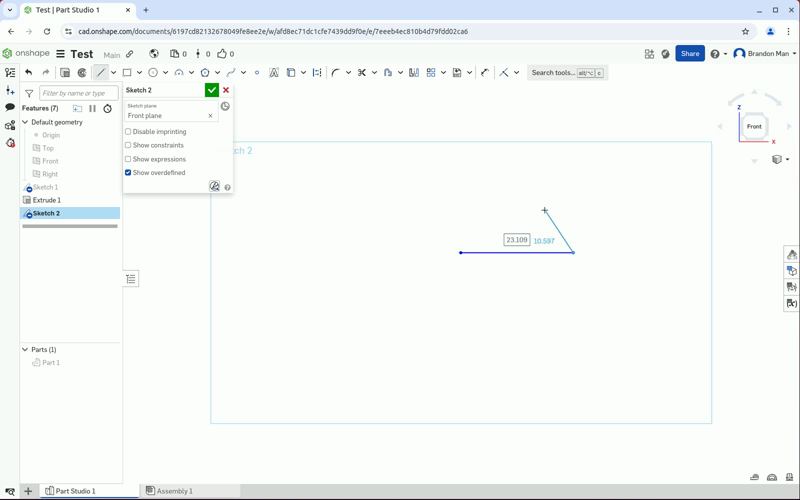
key_down(shift)
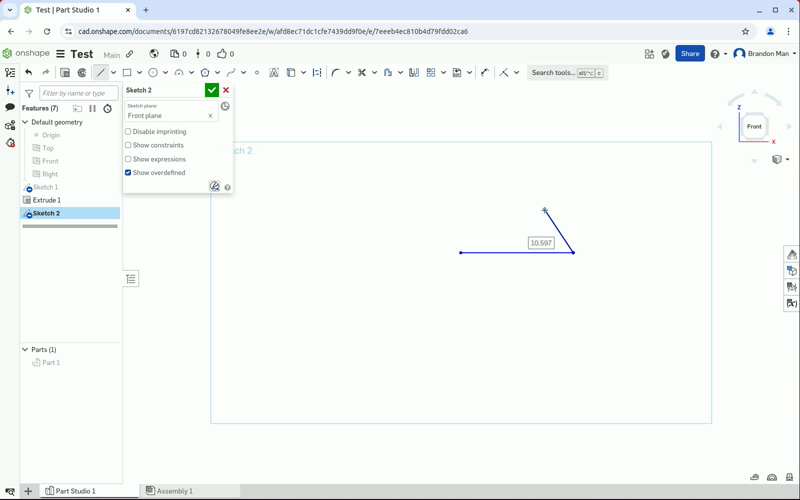
mouse_move(460, 209)
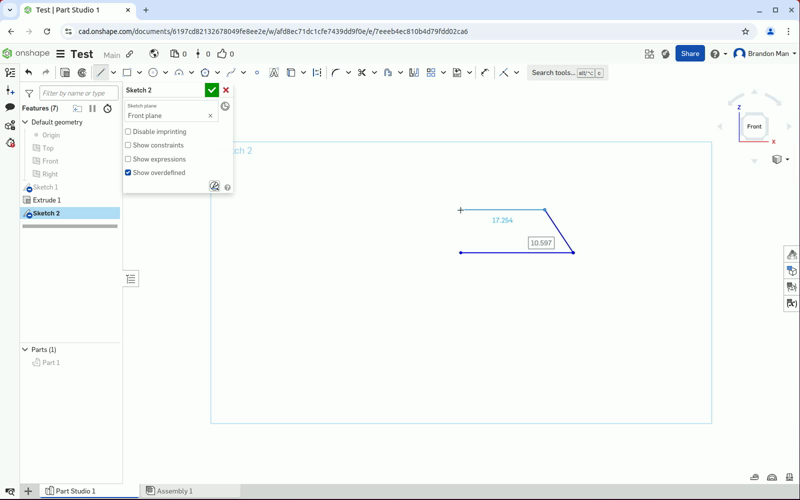
click(460, 209)
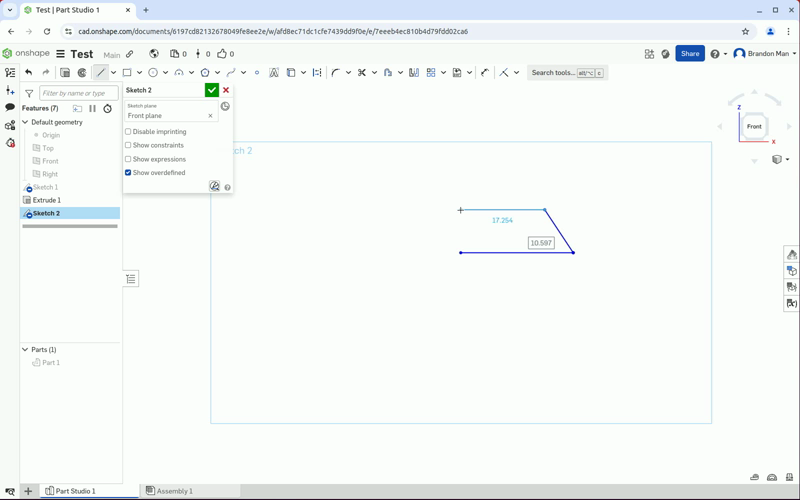
key_up(shift)
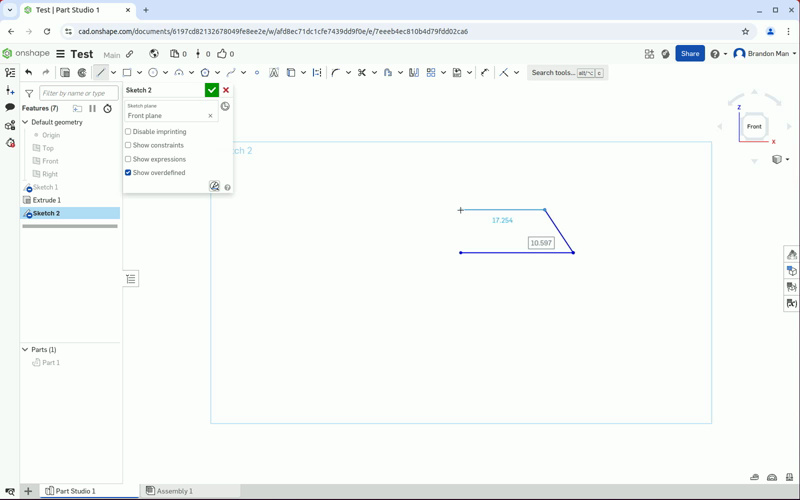
mouse_move(490, 209)
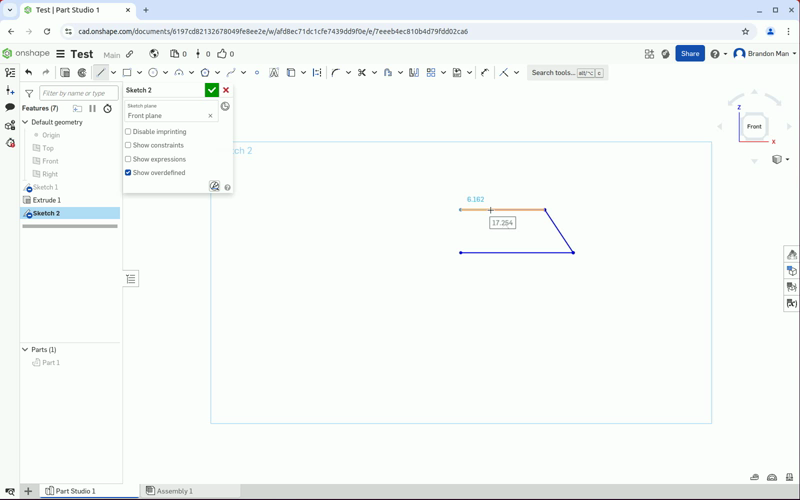
key_down(shift)
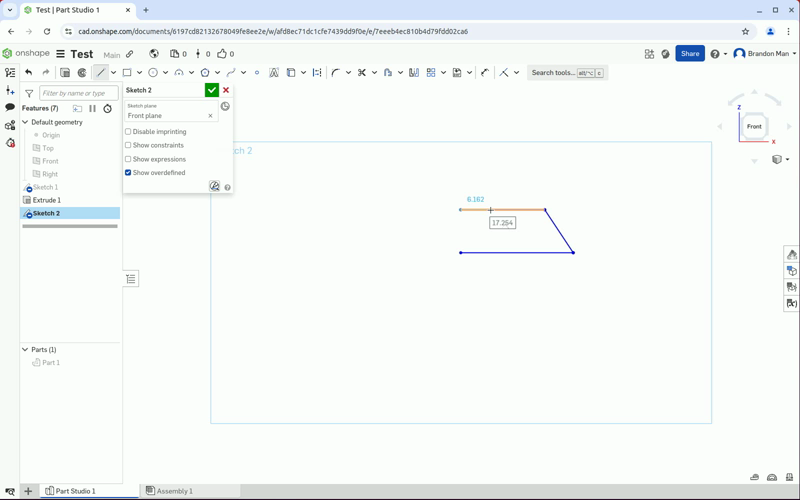
mouse_move(460, 252)
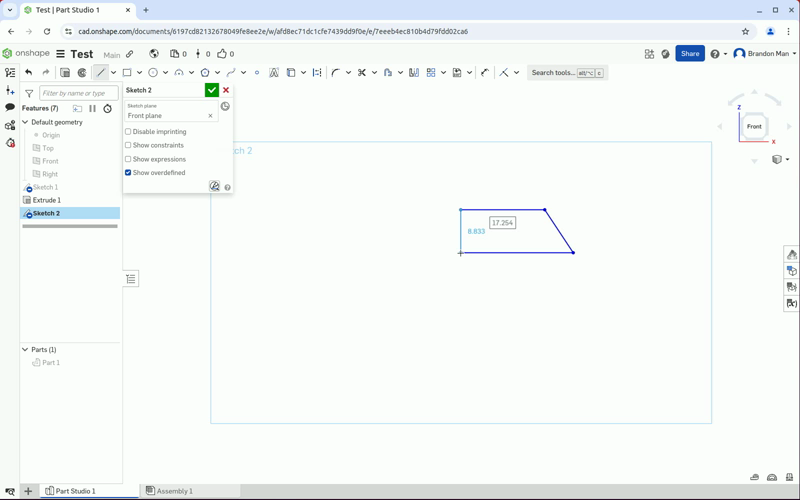
key_up(shift)
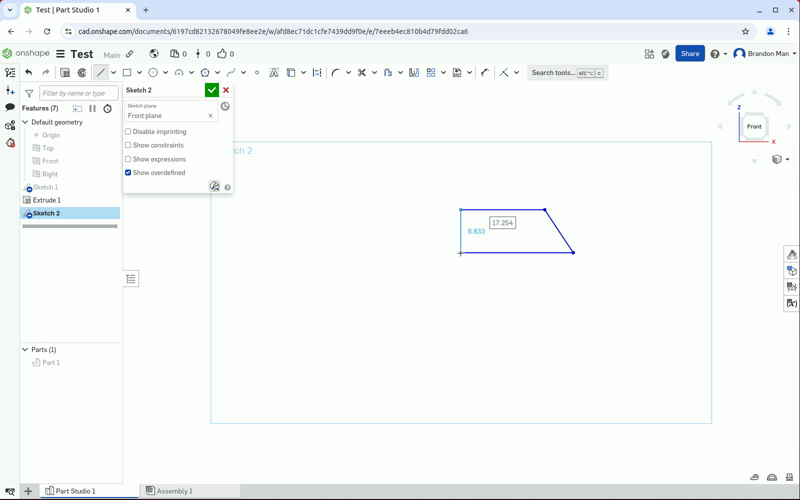
click(460, 252)
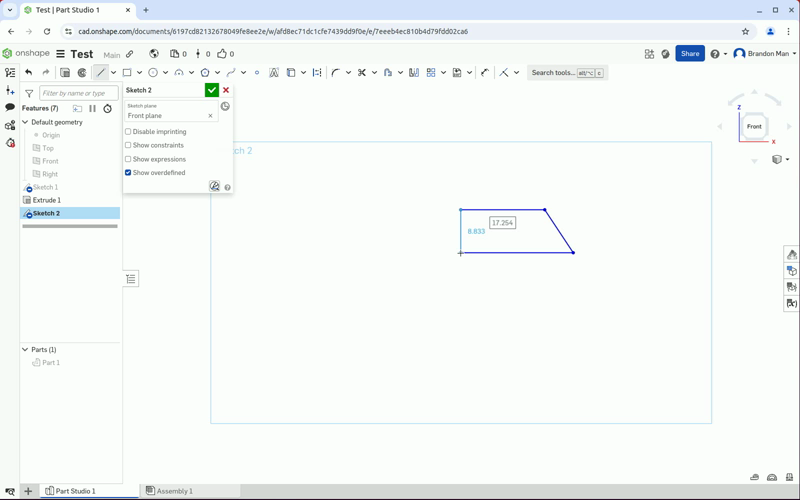
key(esc)
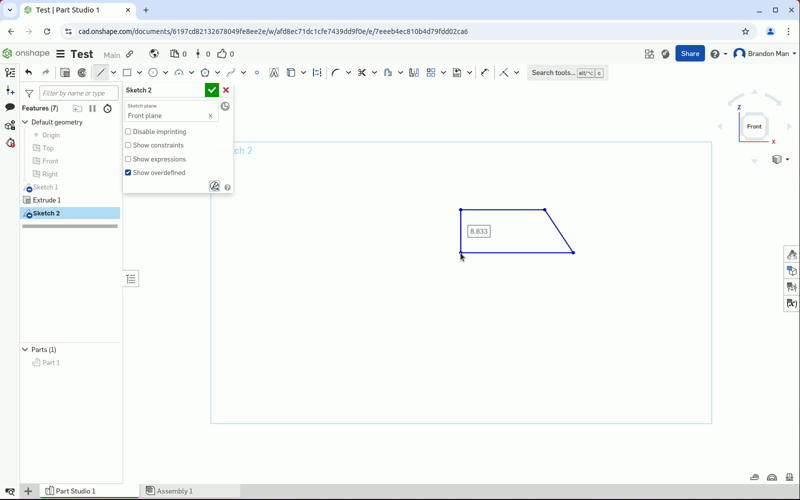
mouse_move(502, 232)
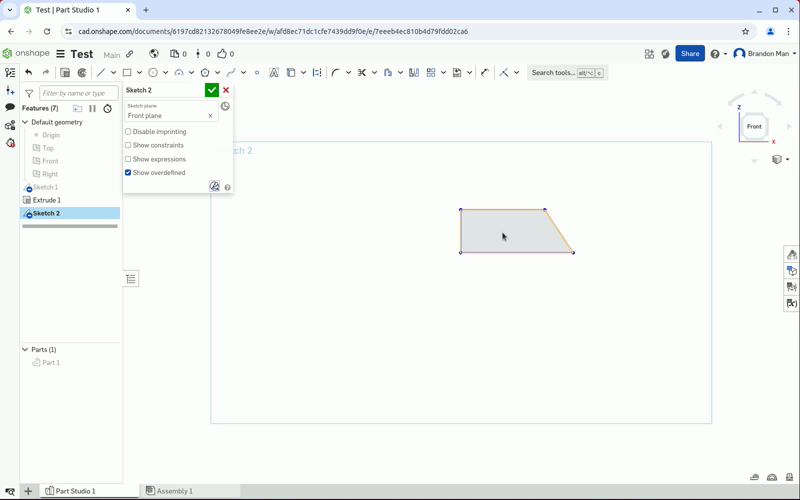
click(502, 232)
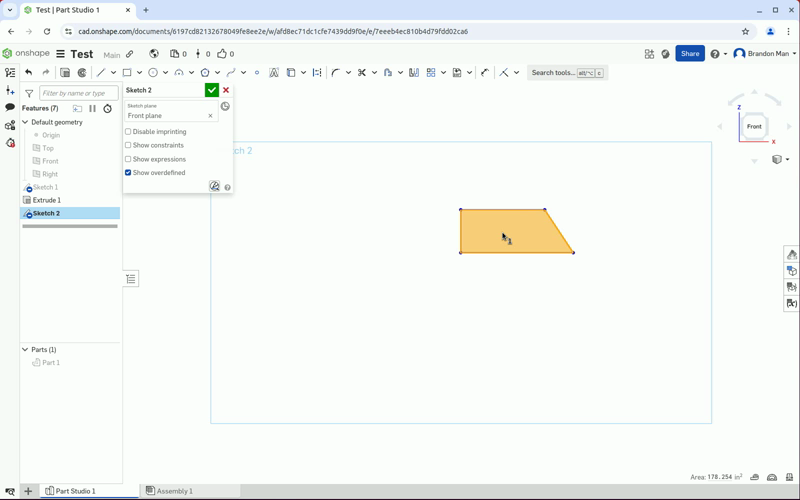
mouse_move(73, 352)
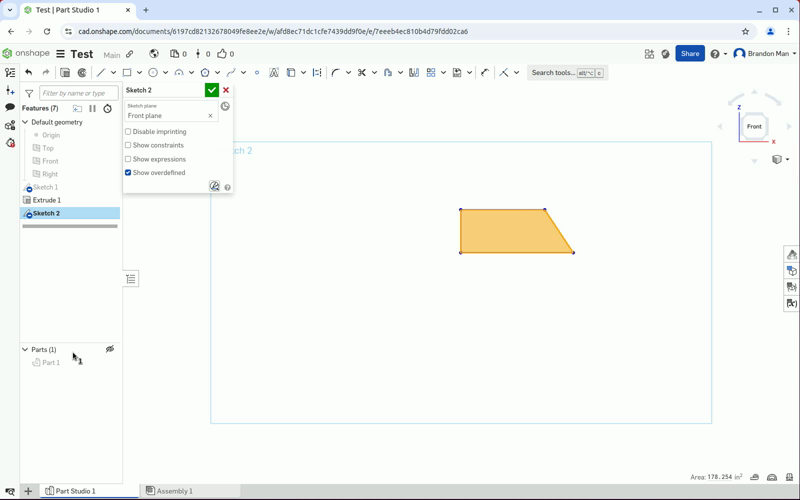
key(shift+y)
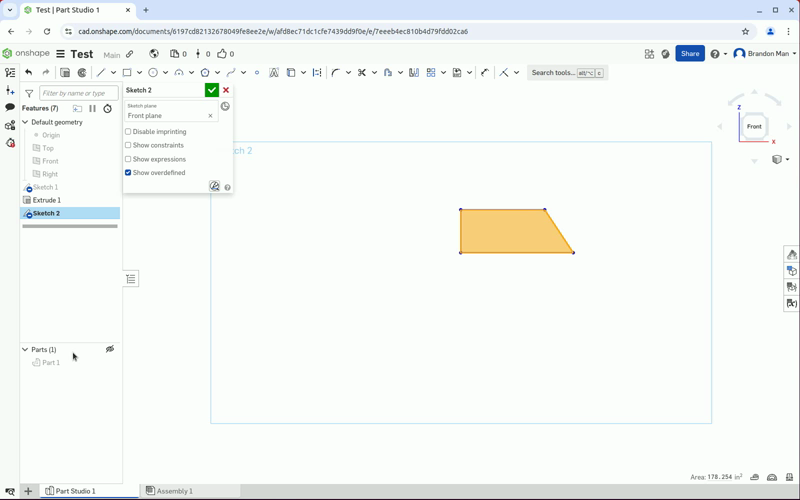
key(shift+e)
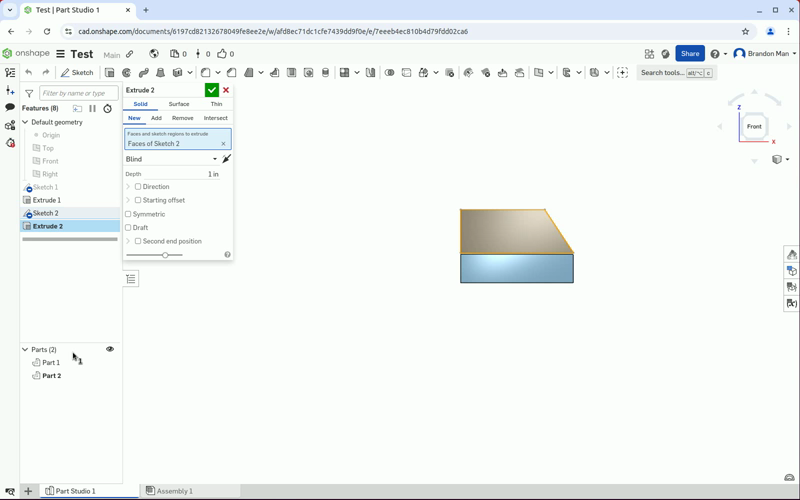
mouse_move(143, 106)
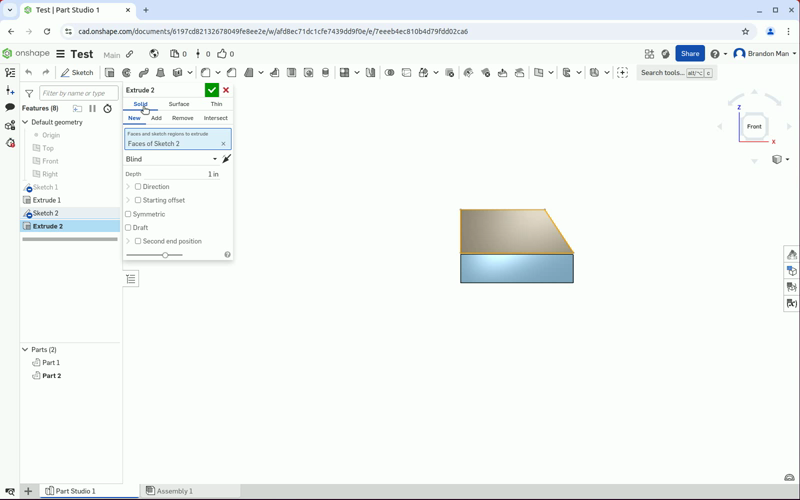
click(143, 106)
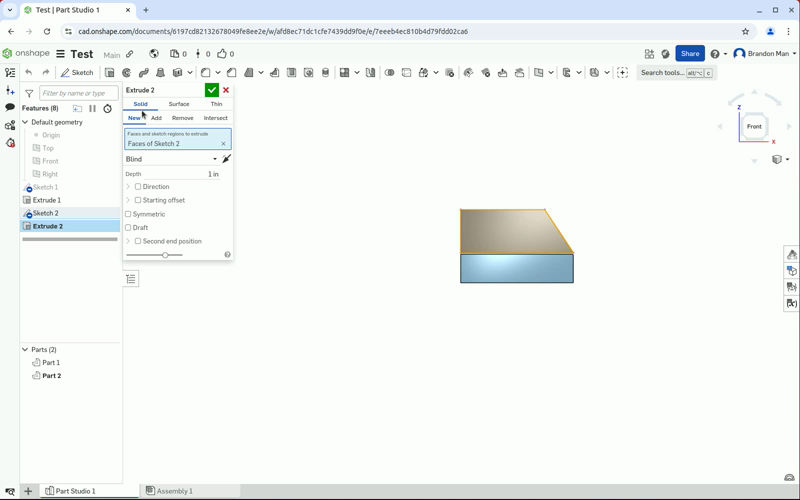
mouse_move(137, 120)
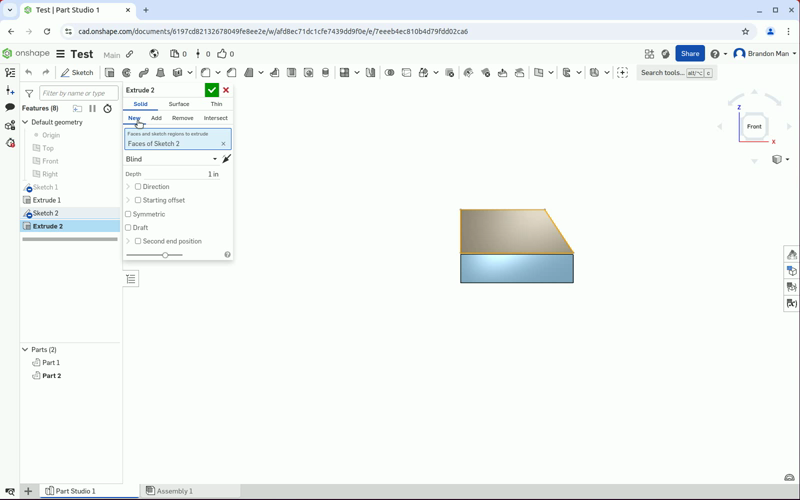
click(137, 120)
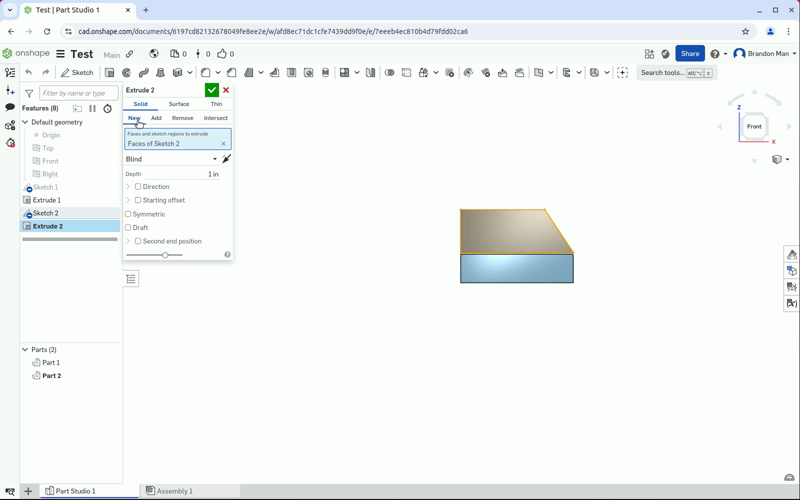
key(tab, 4)
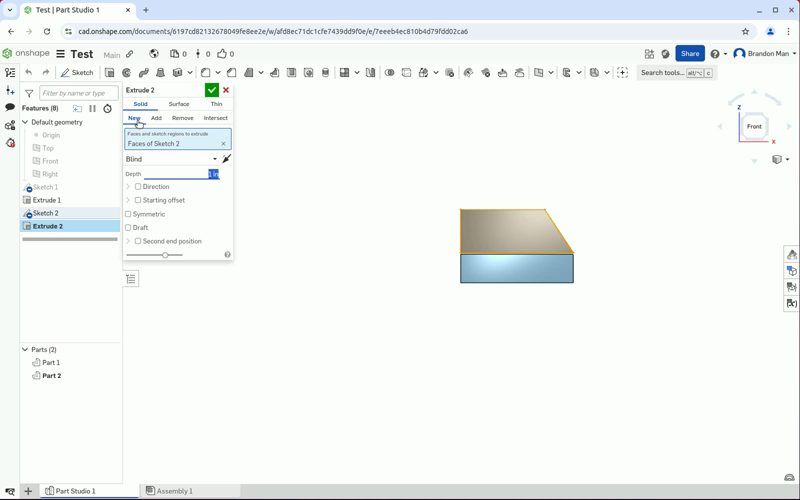
text(5.777)
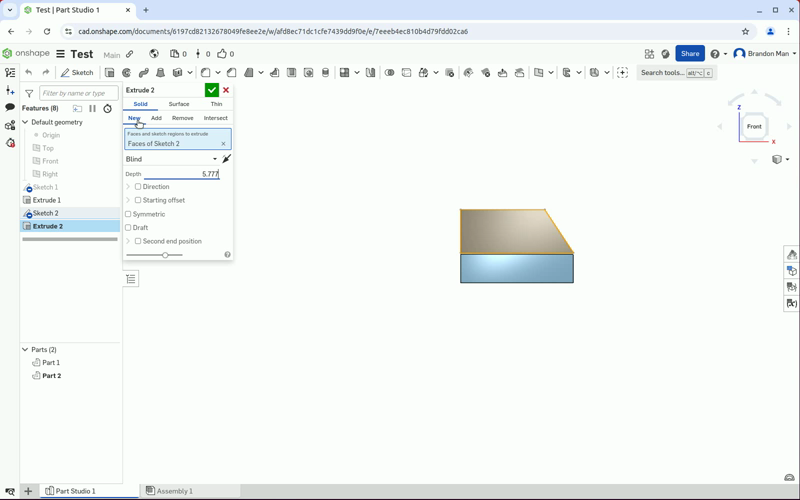
key(enter)
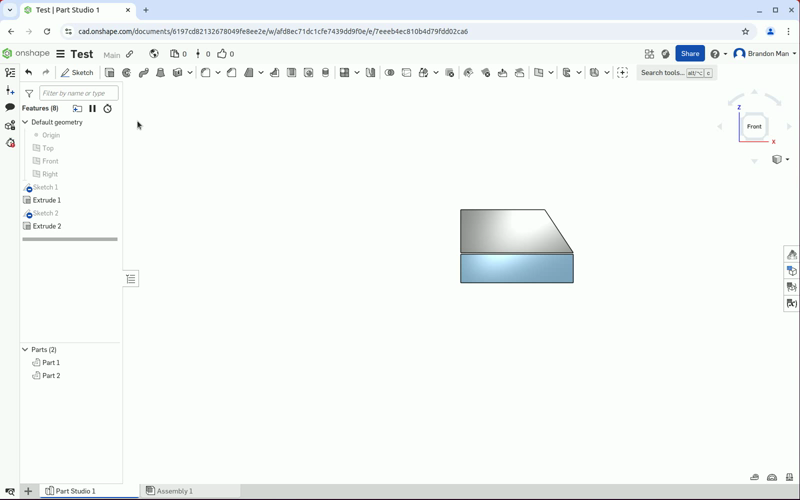
key(shift+h)
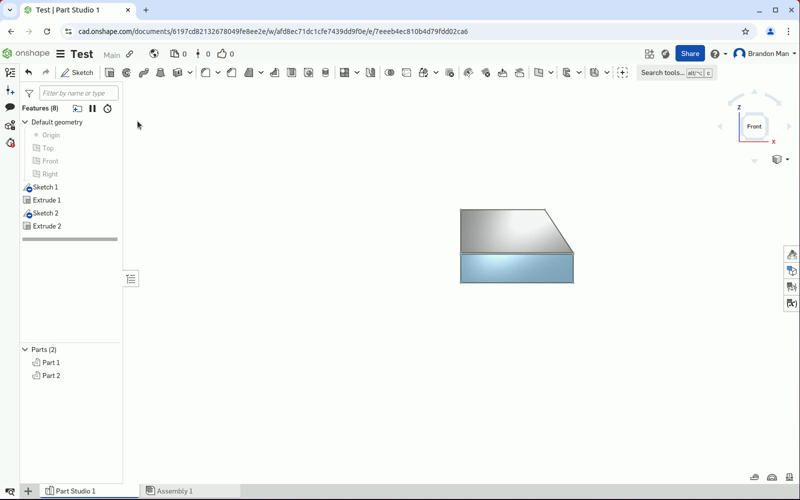
key(shift+h)
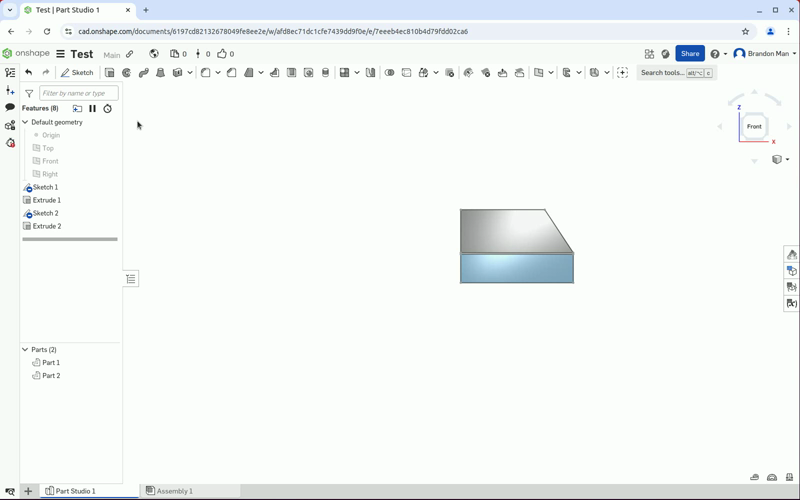
key(shift+7)
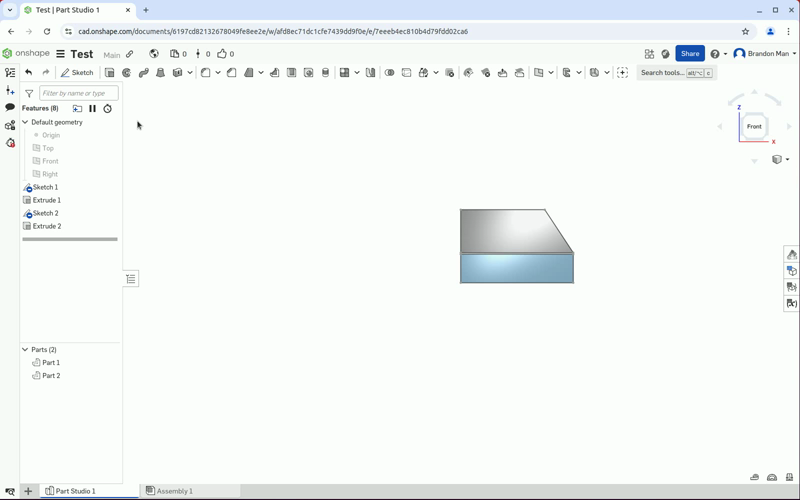
key(left, 2)
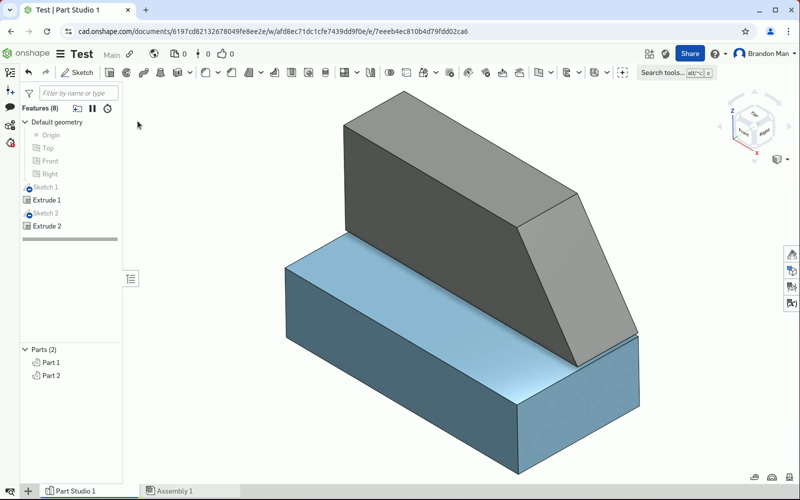
key(down, 2)
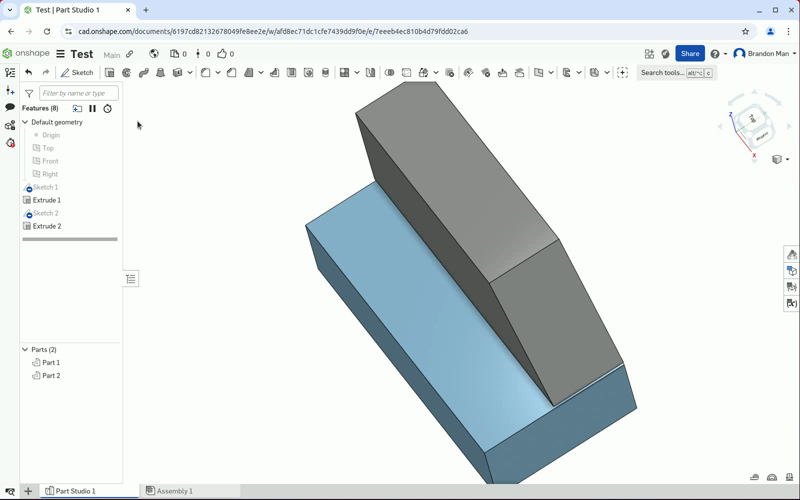
key(up, 2)
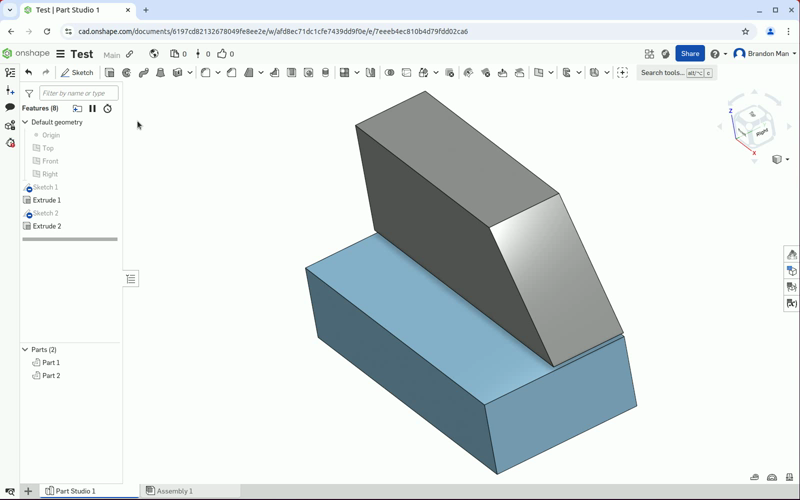
key(right, 2)
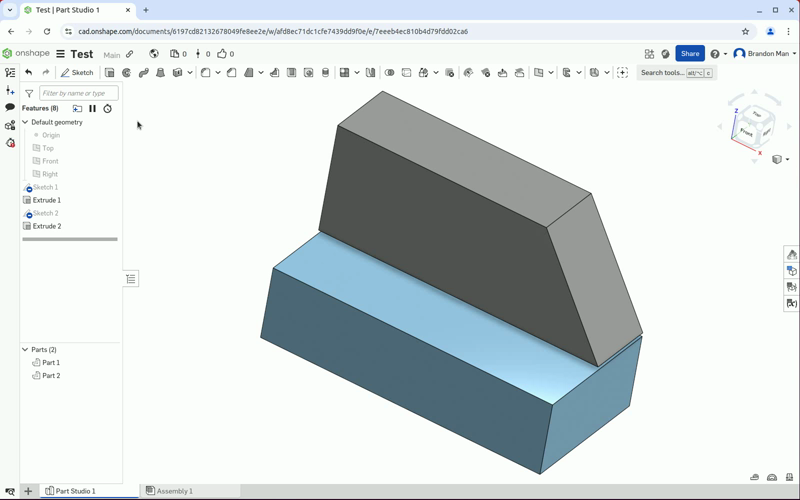
mouse_move(73, 189)
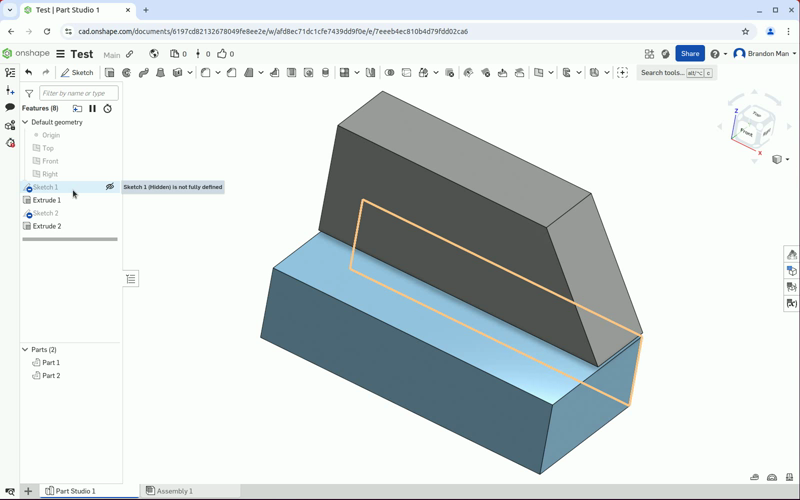
click(73, 189)